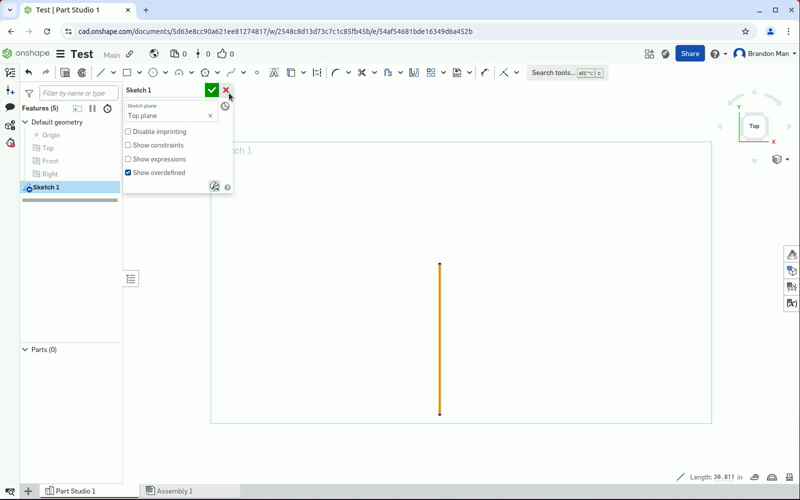
key(shift+h)
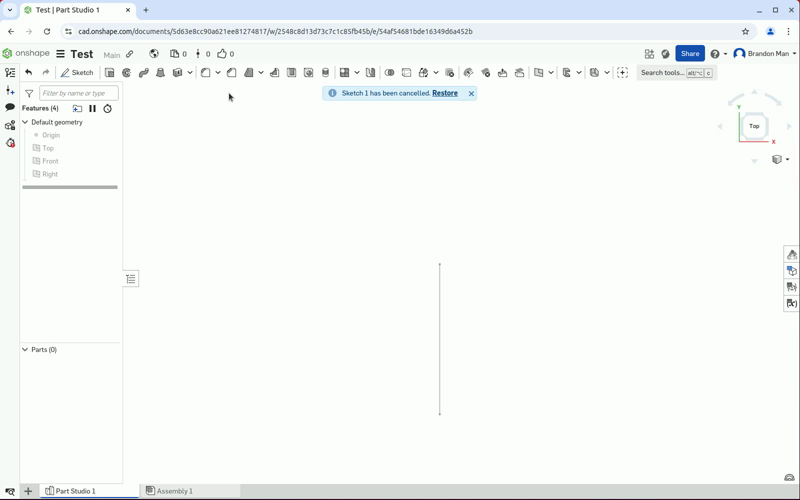
mouse_move(73, 352)
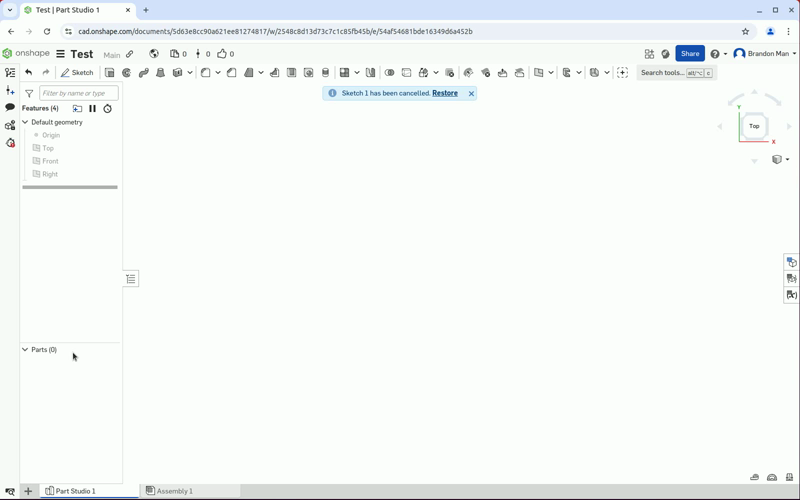
key(y)
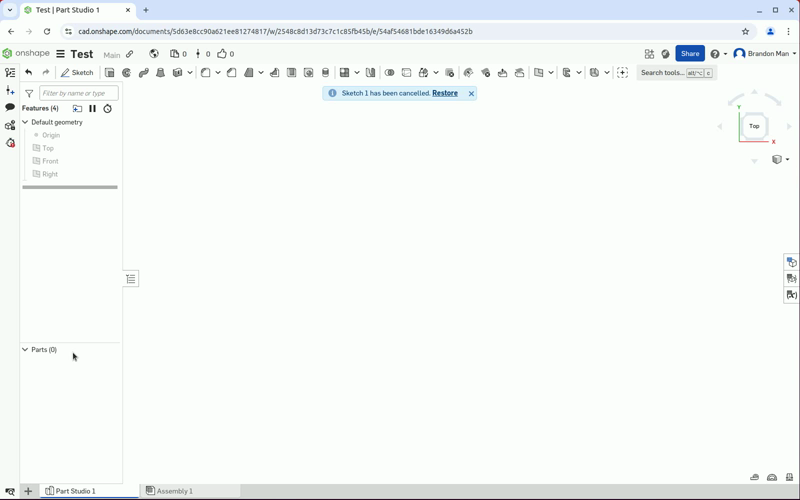
key(shift+p)
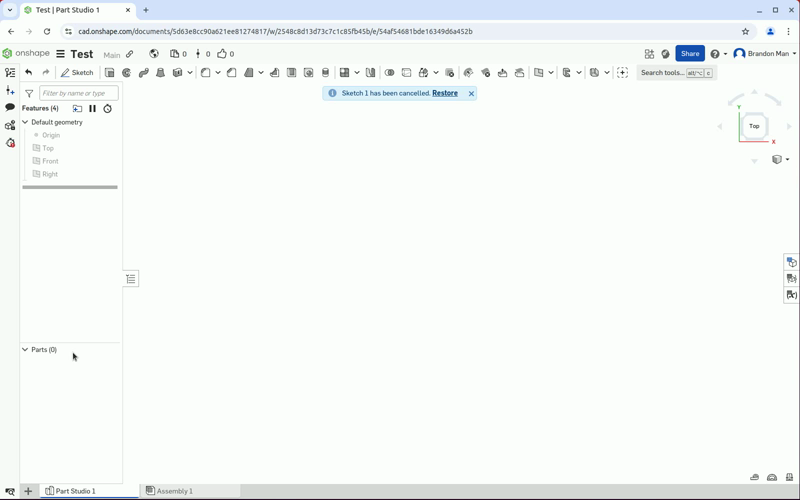
key(space)
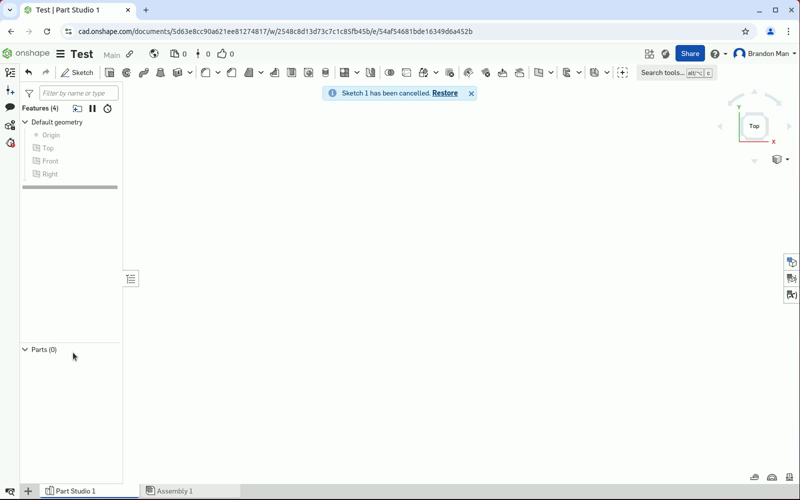
key_down(shift)
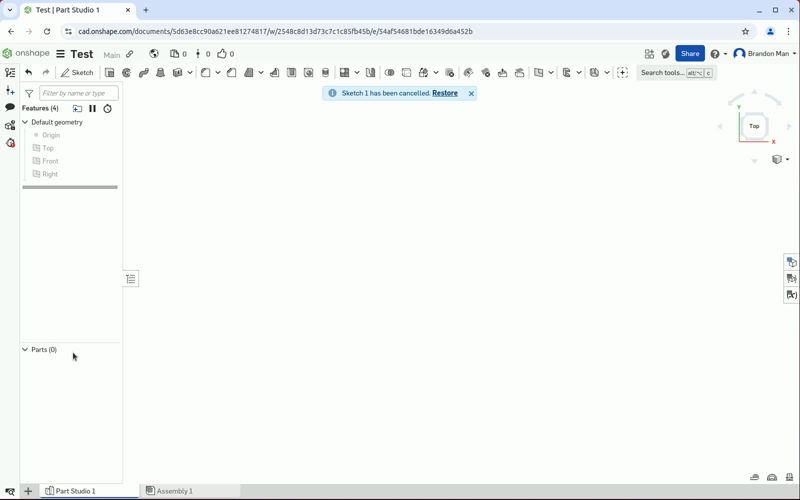
key(up)
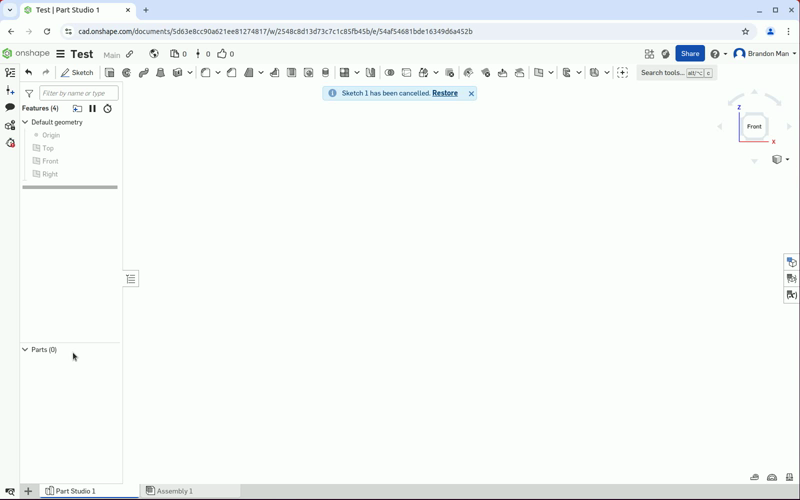
key_up(shift)
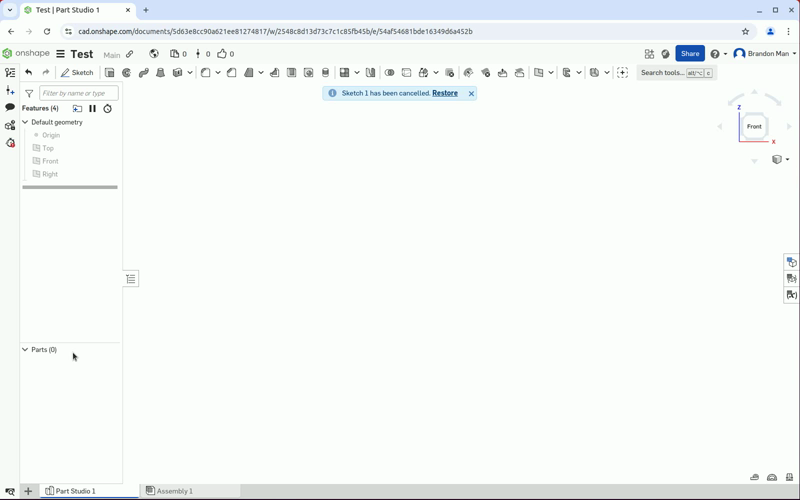
mouse_move(73, 352)
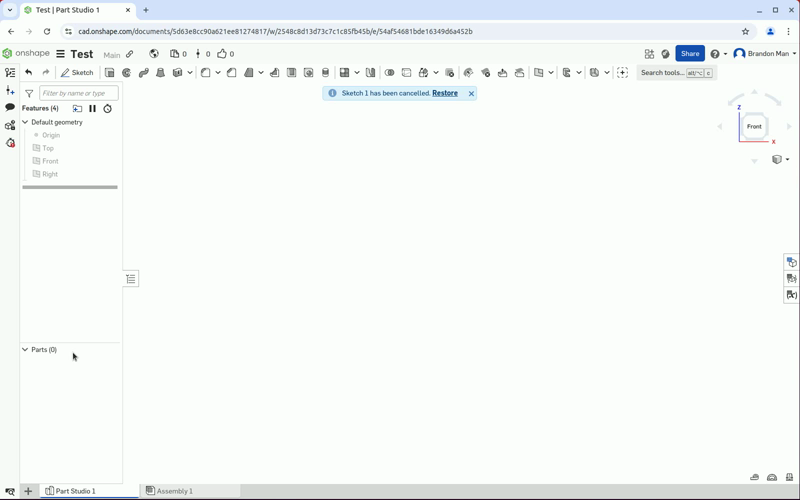
key(shift+y)
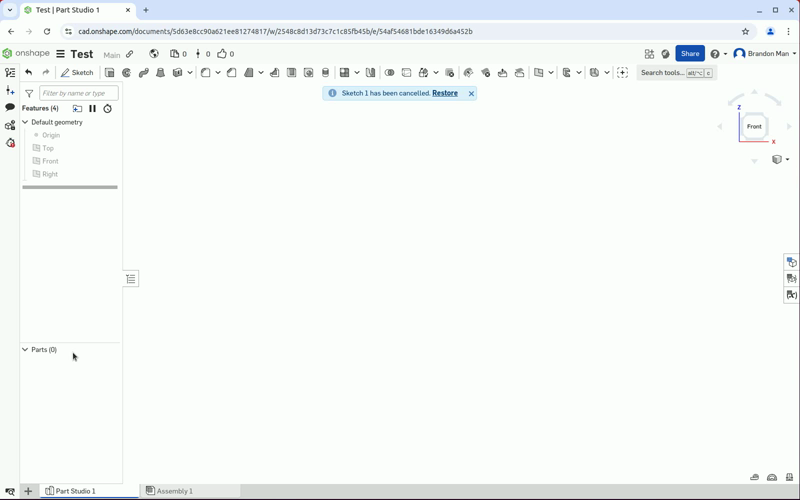
key(shift+s)
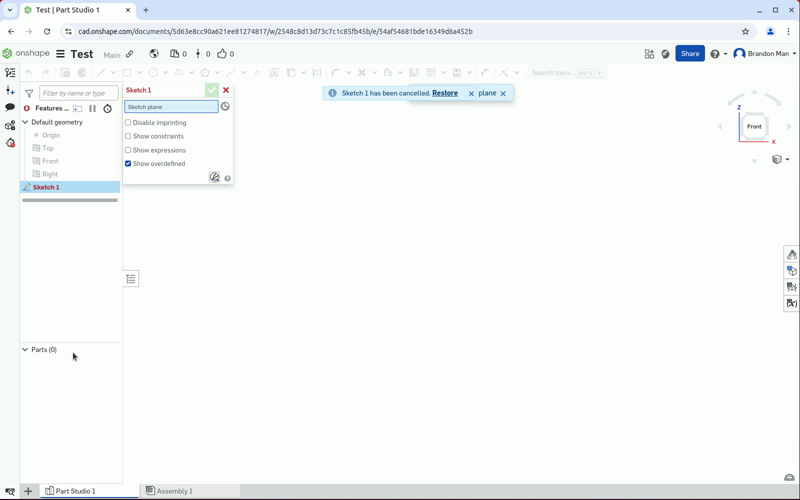
mouse_move(73, 163)
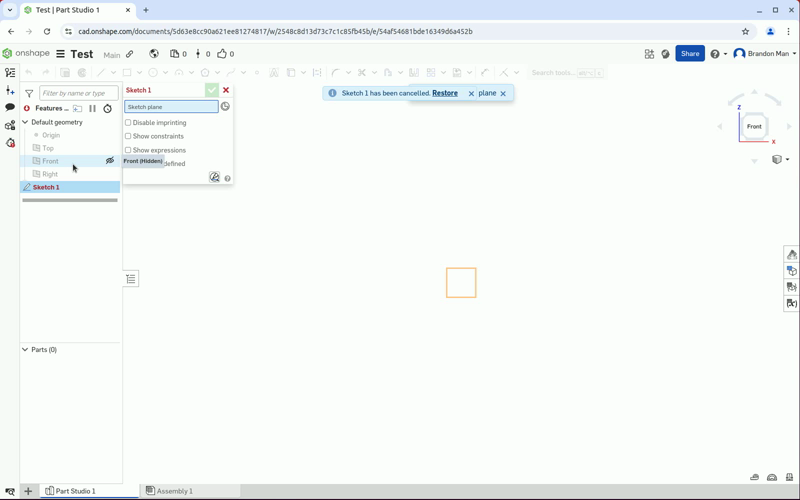
click(73, 163)
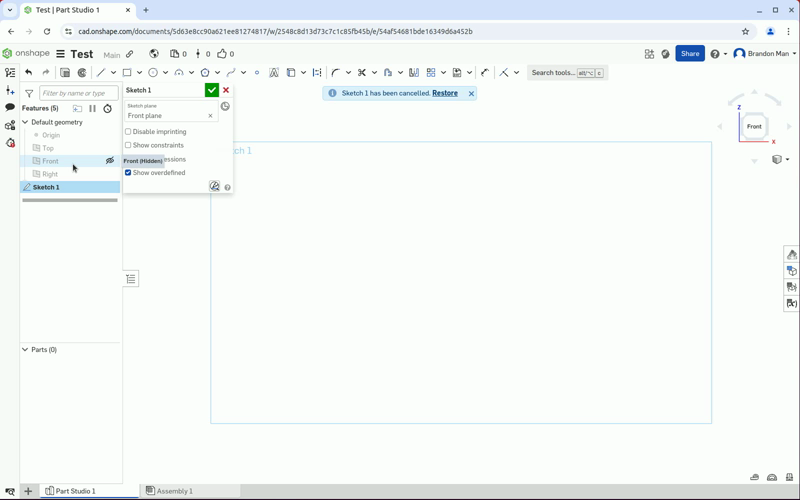
mouse_move(73, 352)
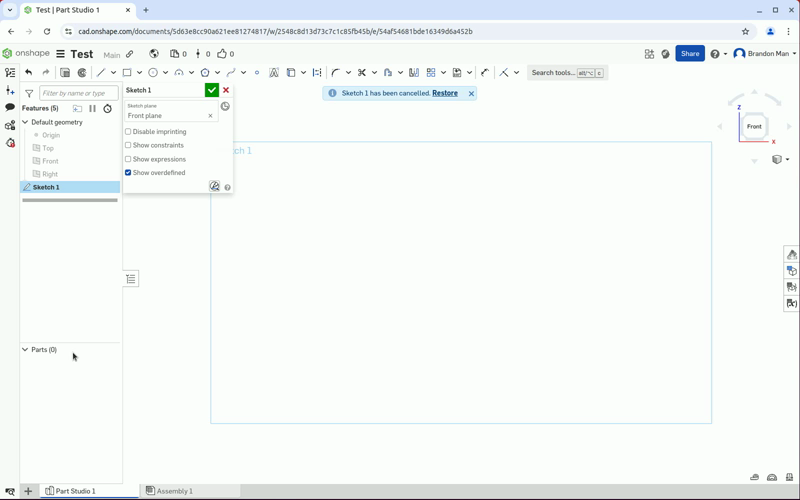
key(y)
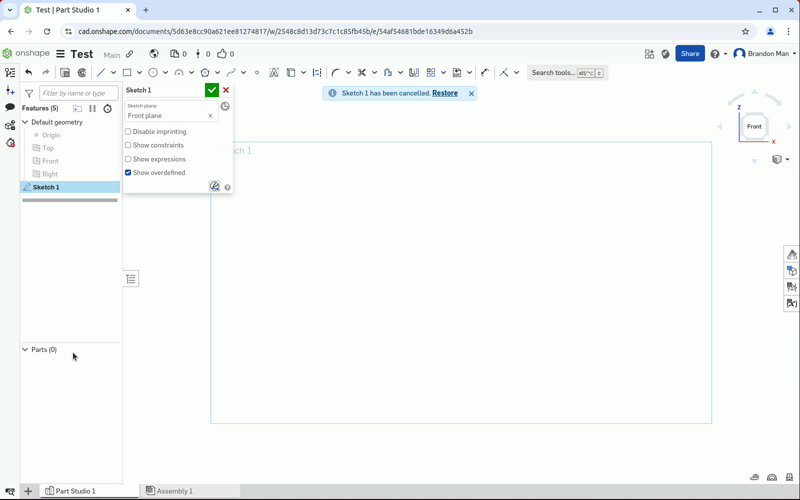
key(l)
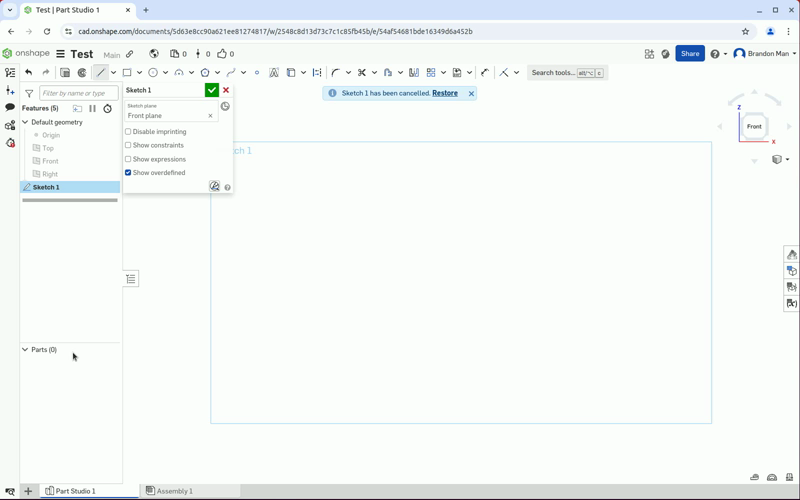
key_down(shift)
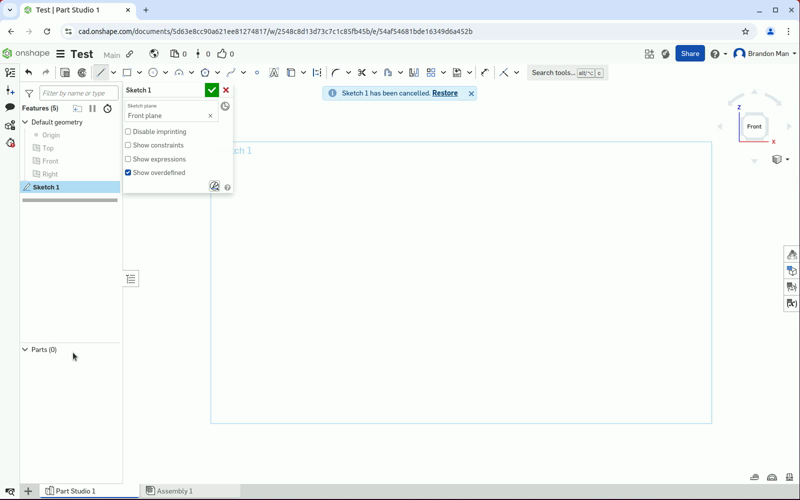
mouse_move(363, 301)
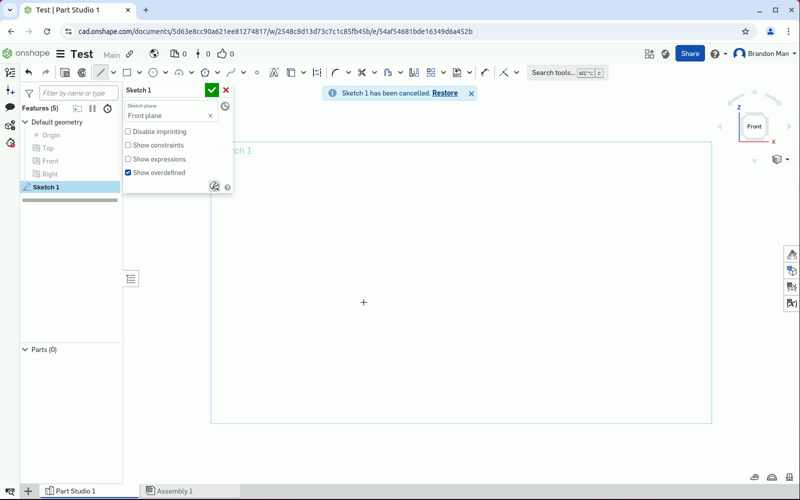
click(363, 301)
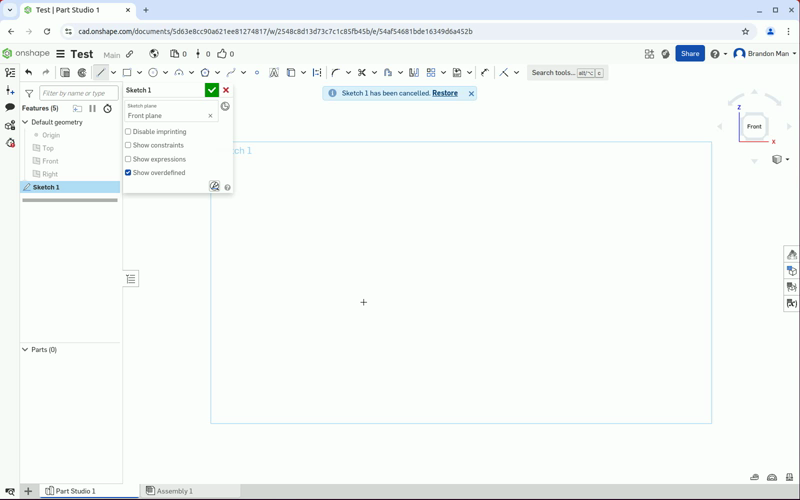
key_up(shift)
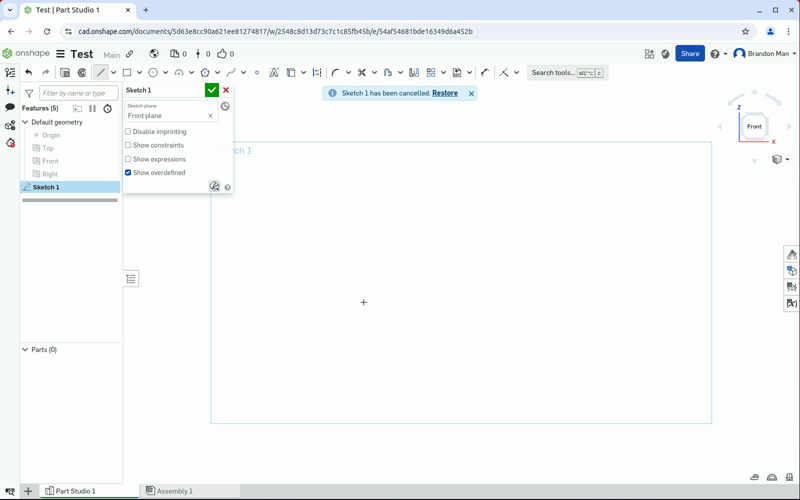
key_down(shift)
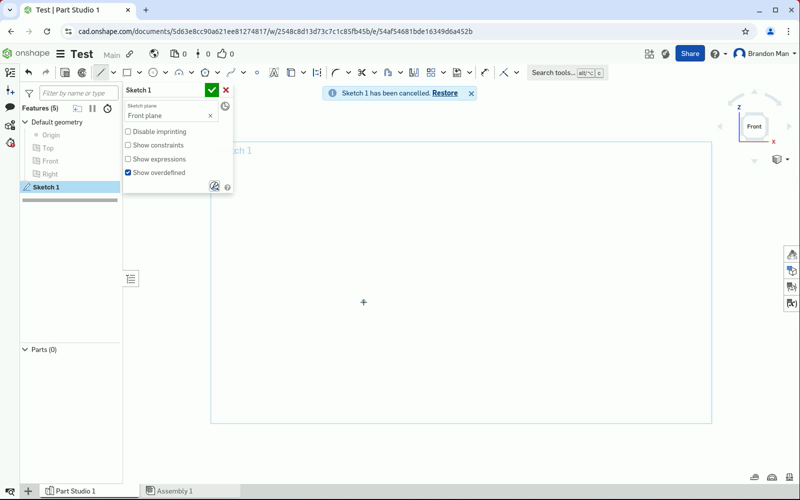
mouse_move(461, 301)
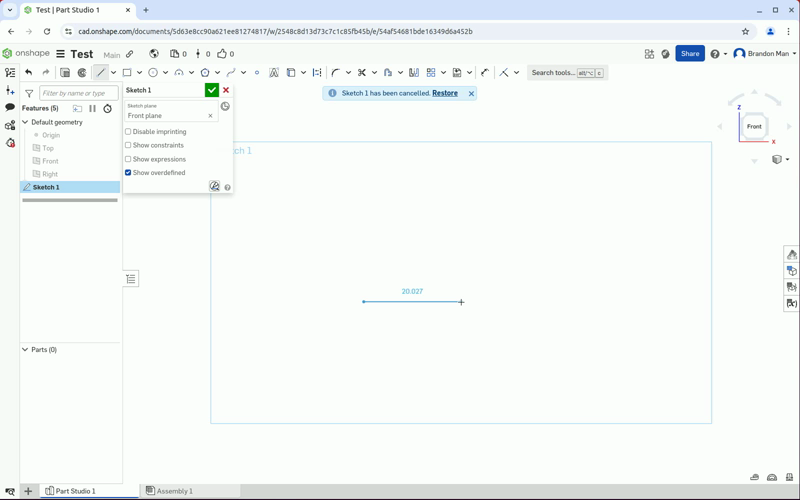
click(461, 301)
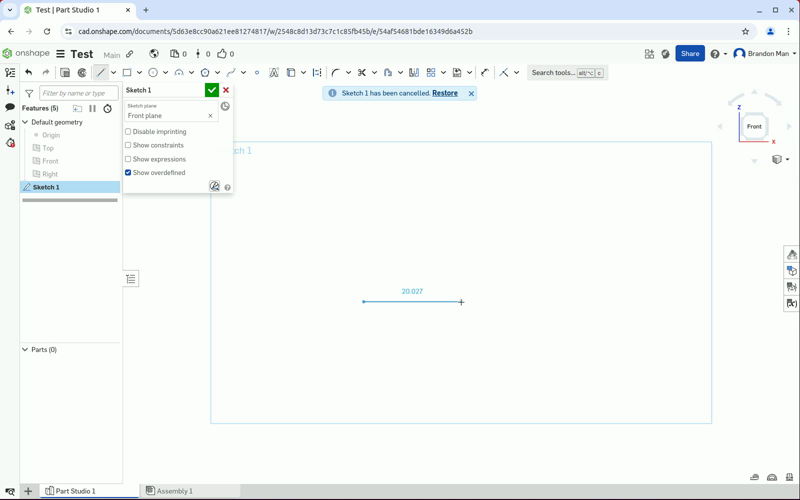
key_up(shift)
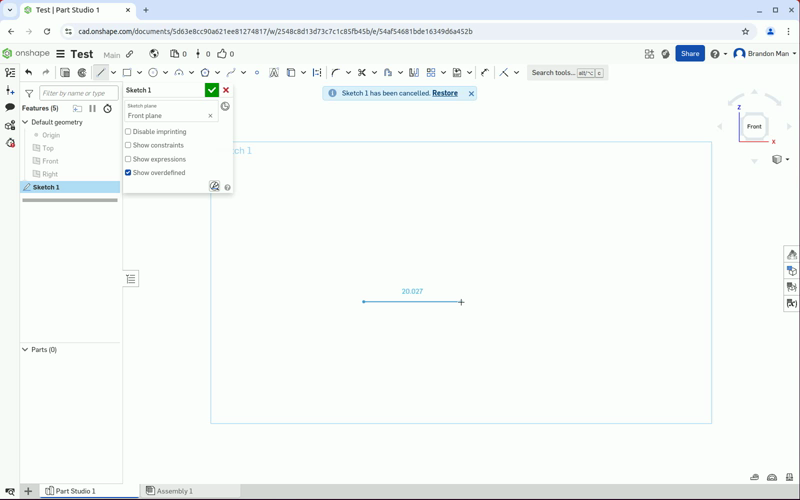
key_down(shift)
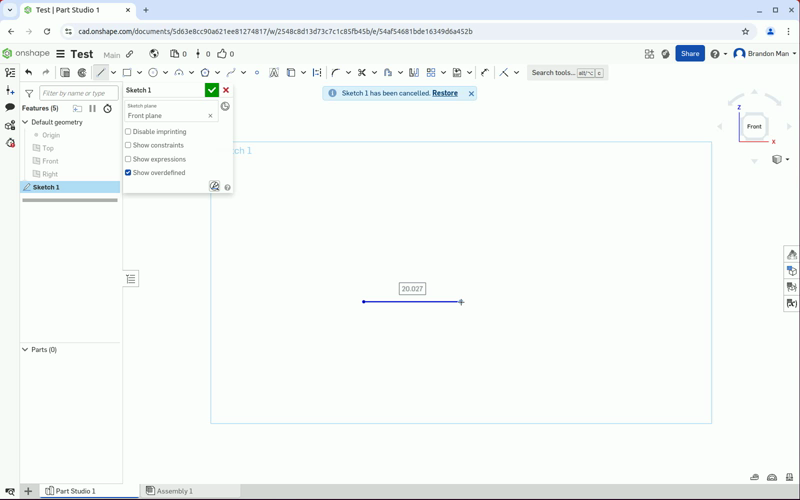
mouse_move(491, 301)
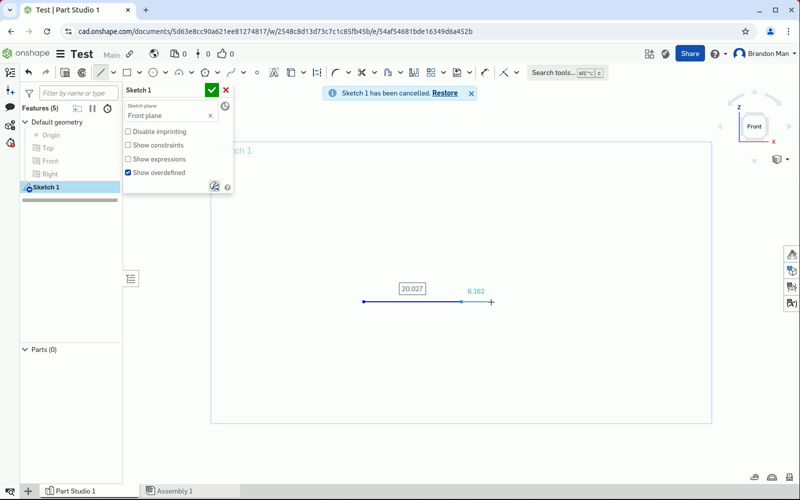
mouse_move(461, 282)
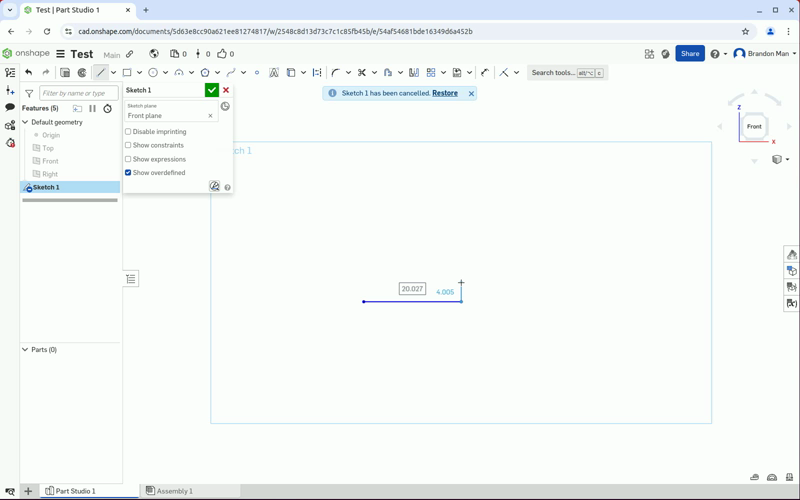
click(461, 282)
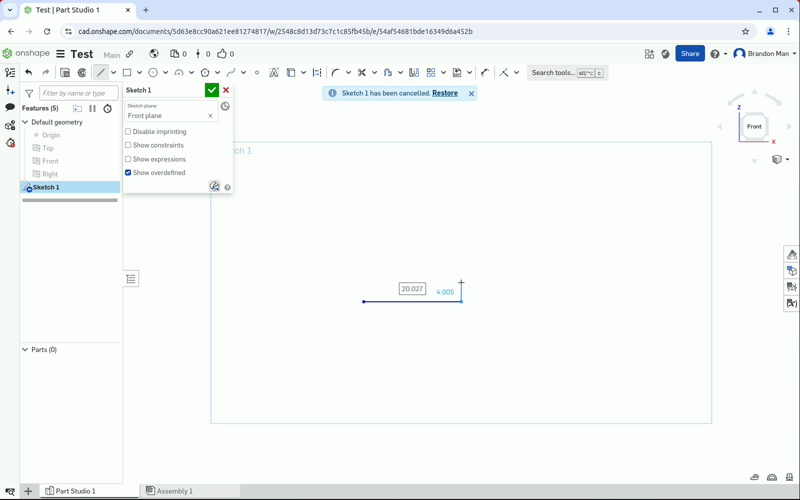
key_up(shift)
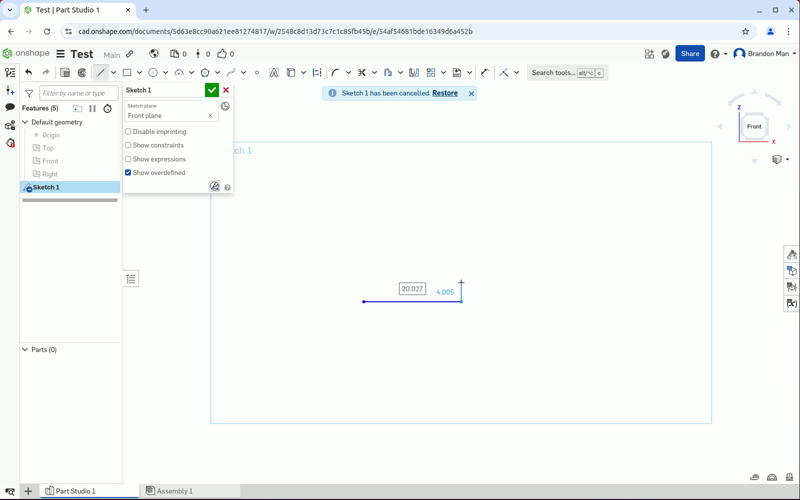
key_down(shift)
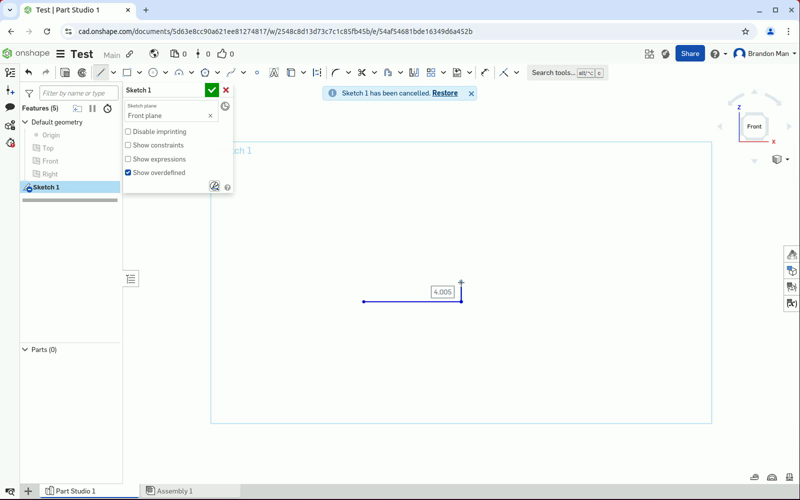
mouse_move(363, 282)
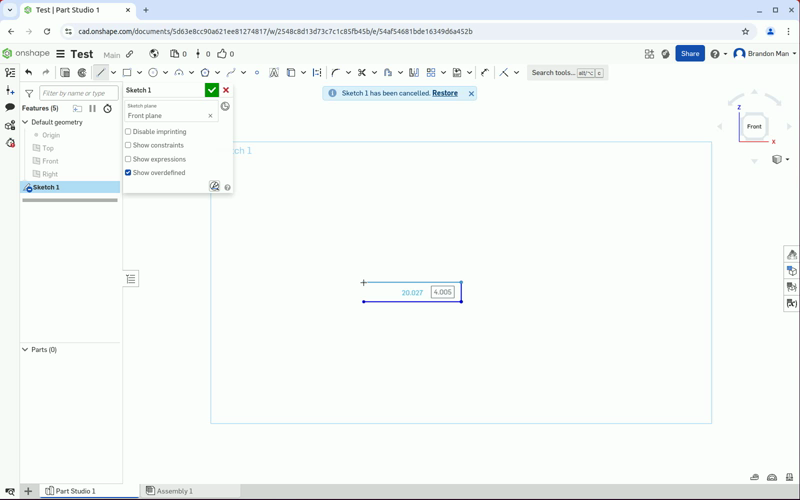
click(363, 282)
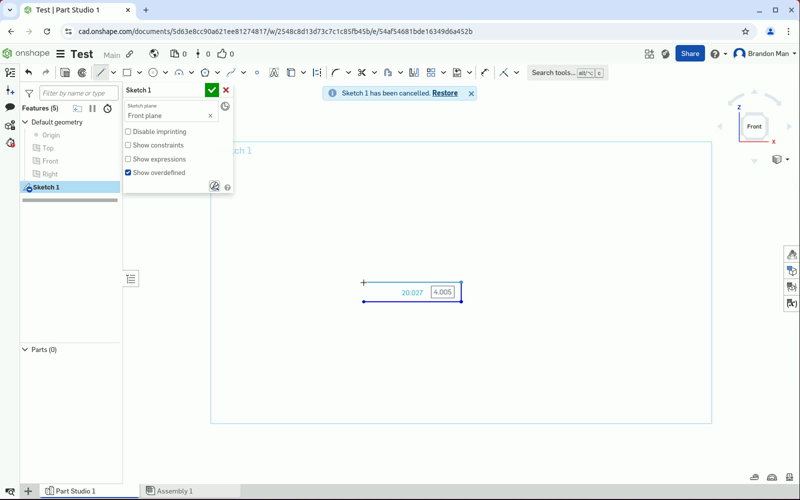
key_up(shift)
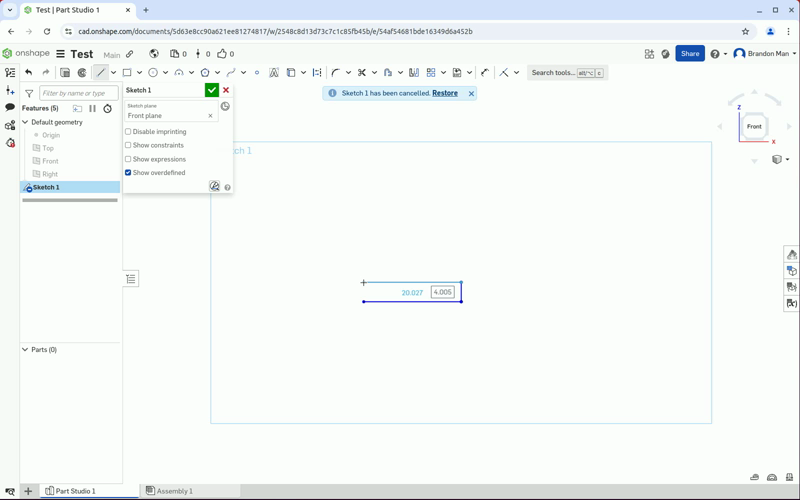
mouse_move(393, 282)
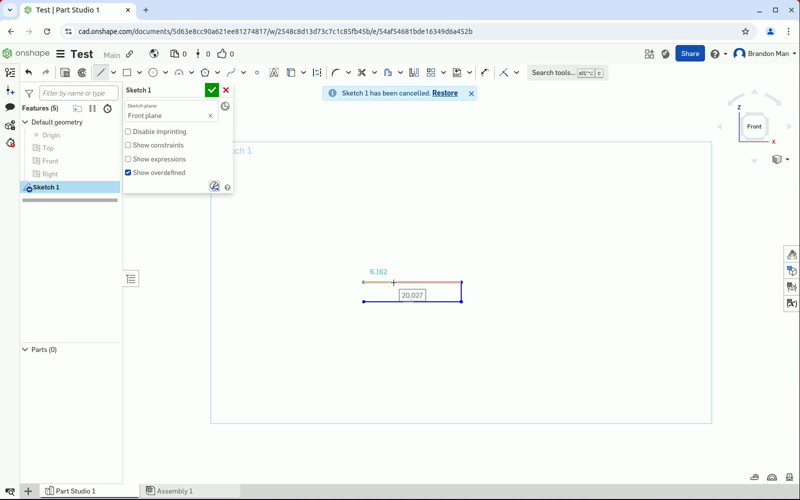
key_down(shift)
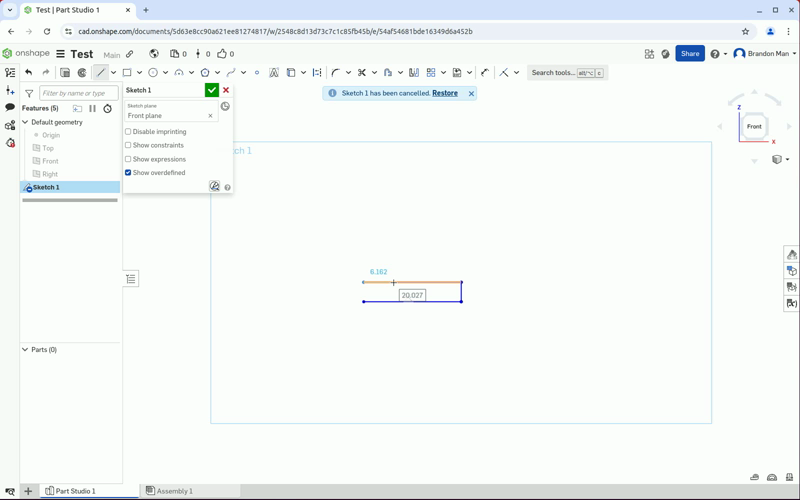
mouse_move(363, 301)
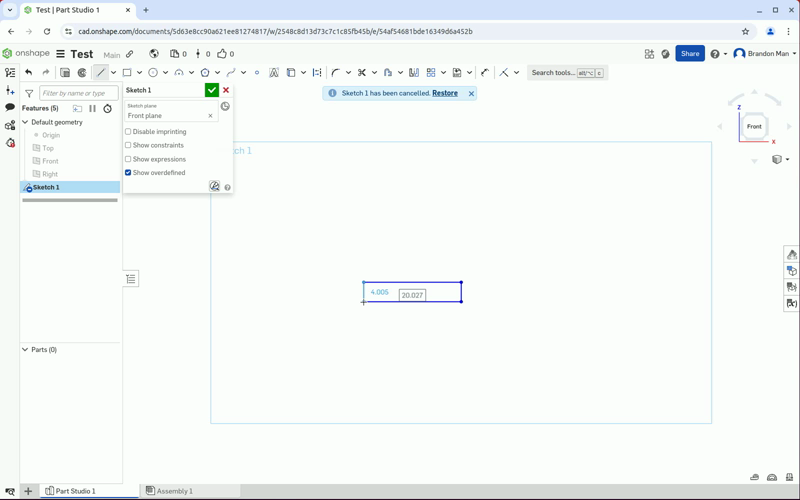
key_up(shift)
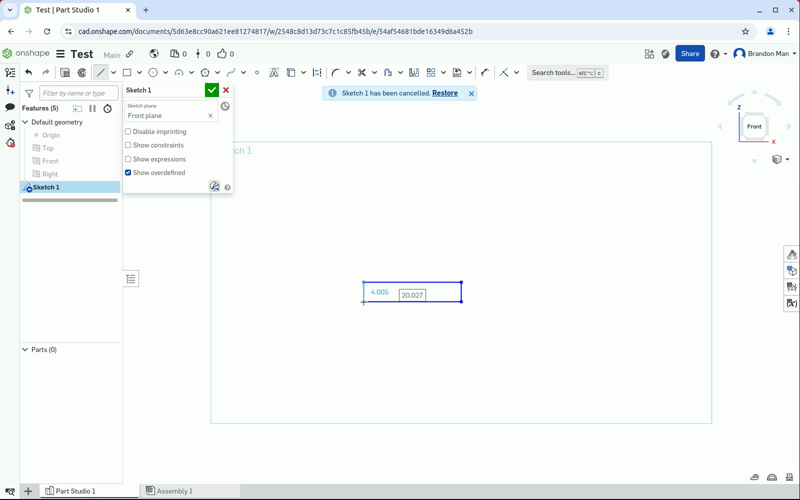
click(363, 301)
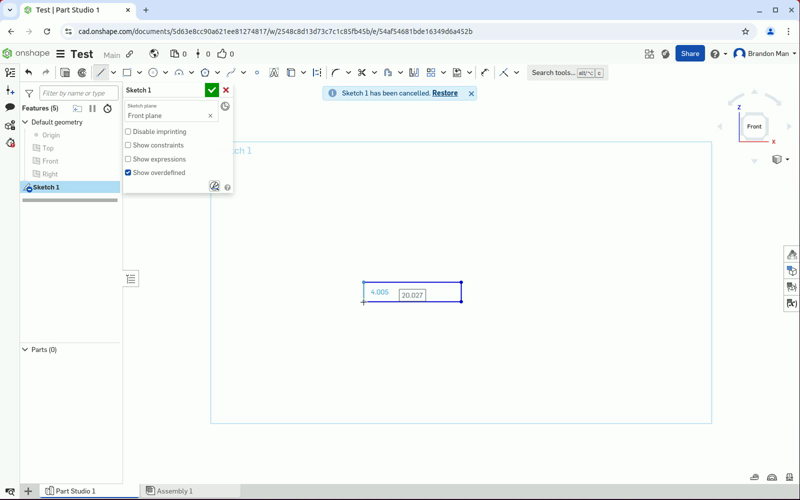
key(esc)
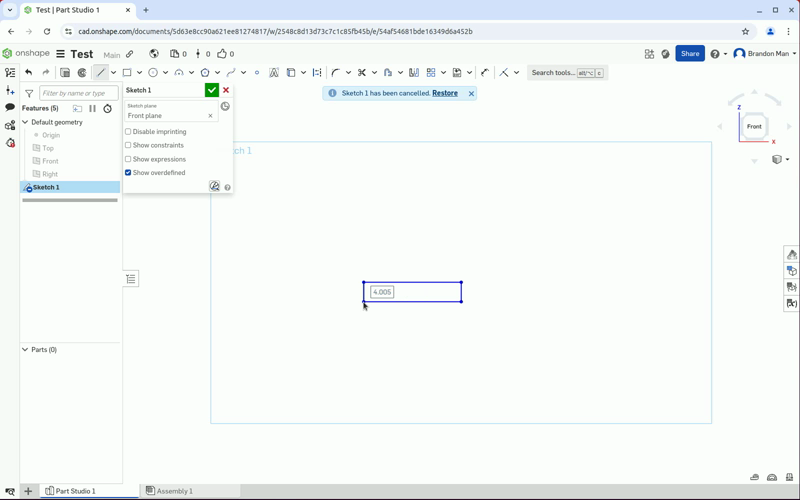
mouse_move(412, 300)
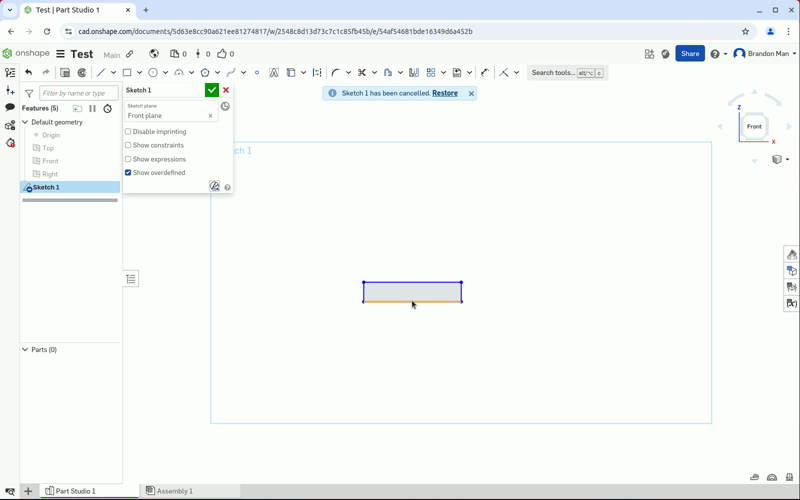
click(412, 300)
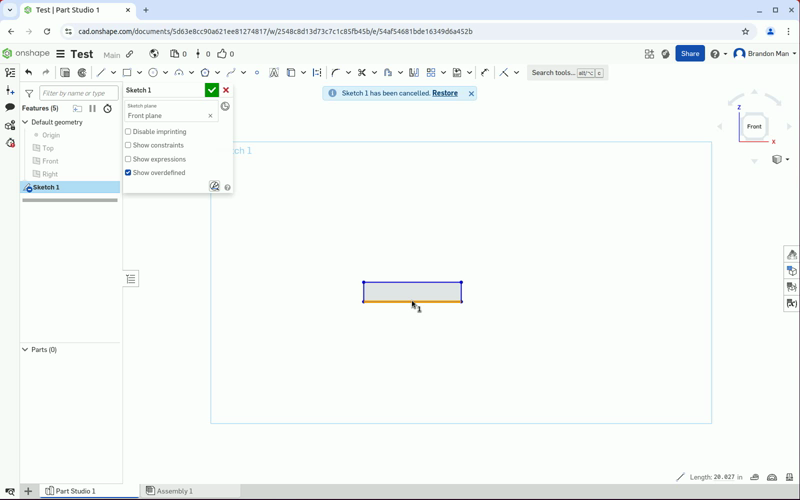
mouse_move(73, 352)
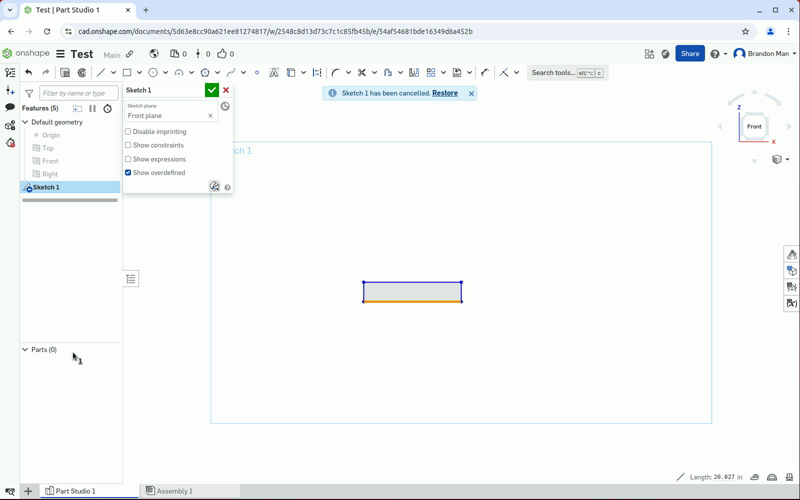
key(shift+y)
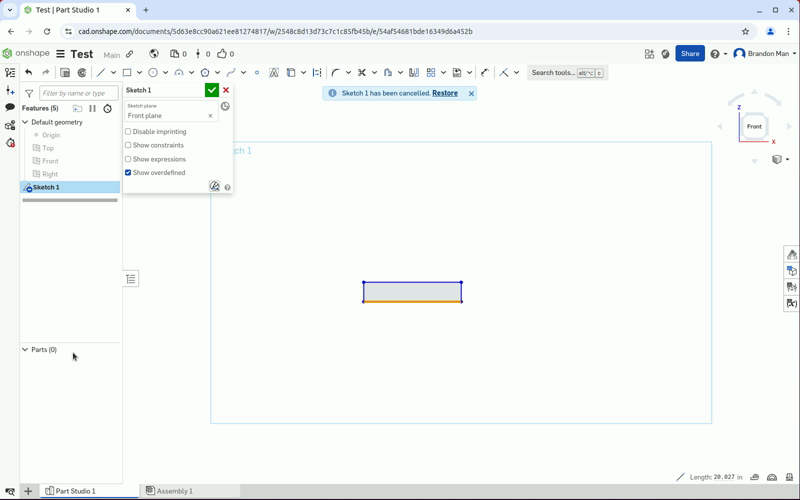
key(shift+e)
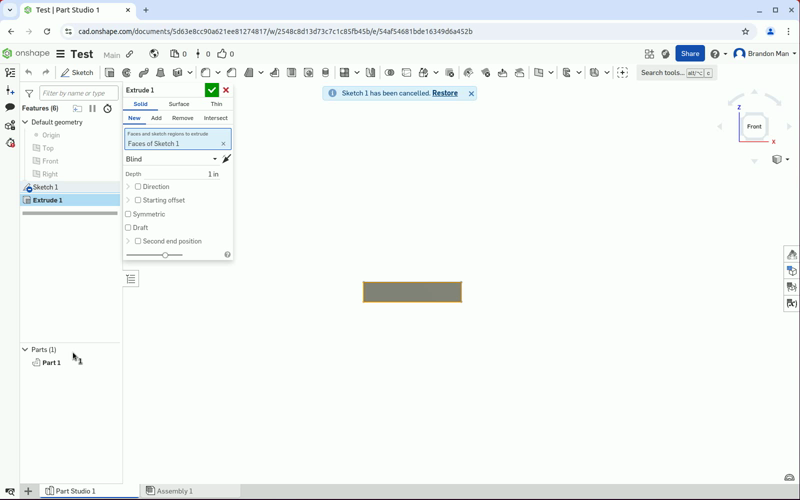
mouse_move(143, 106)
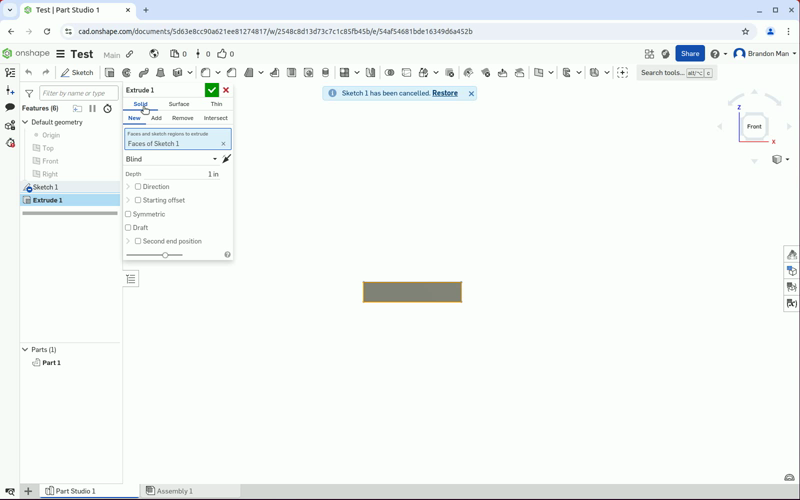
click(143, 106)
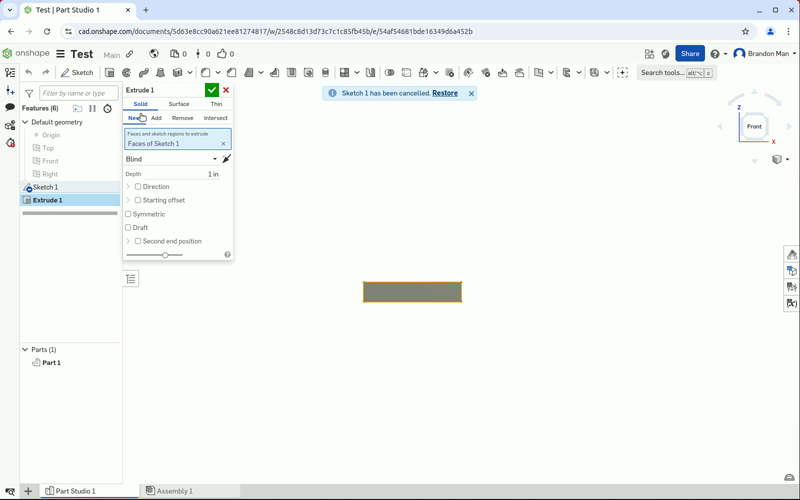
mouse_move(137, 120)
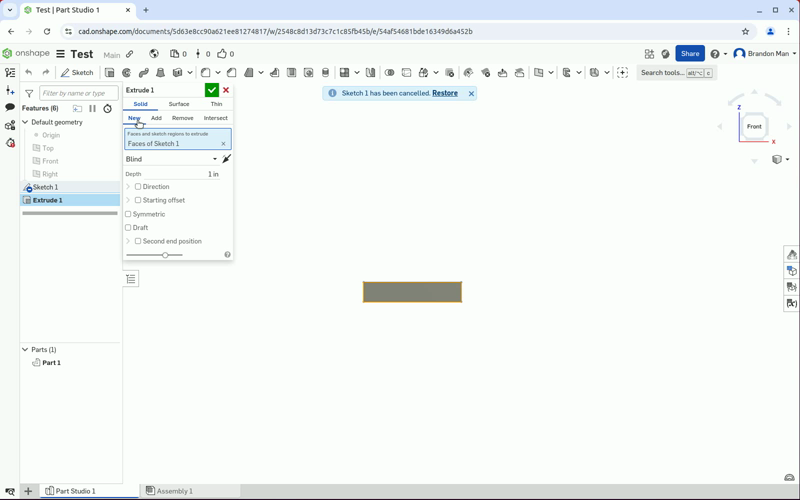
click(137, 120)
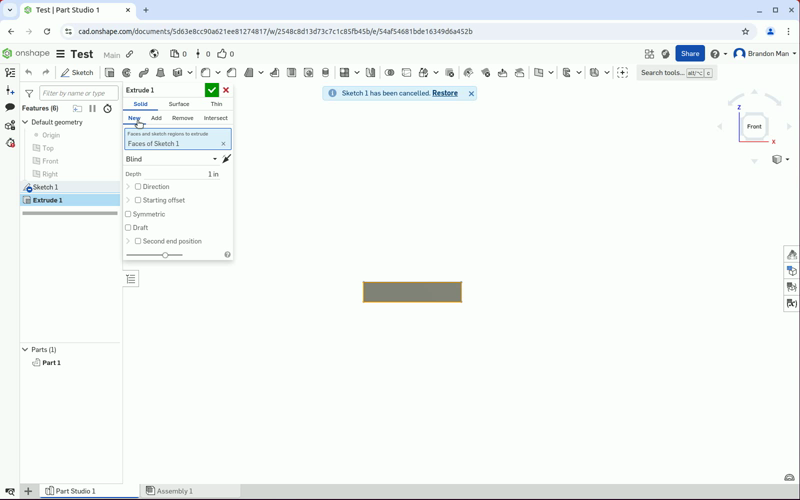
key(tab, 4)
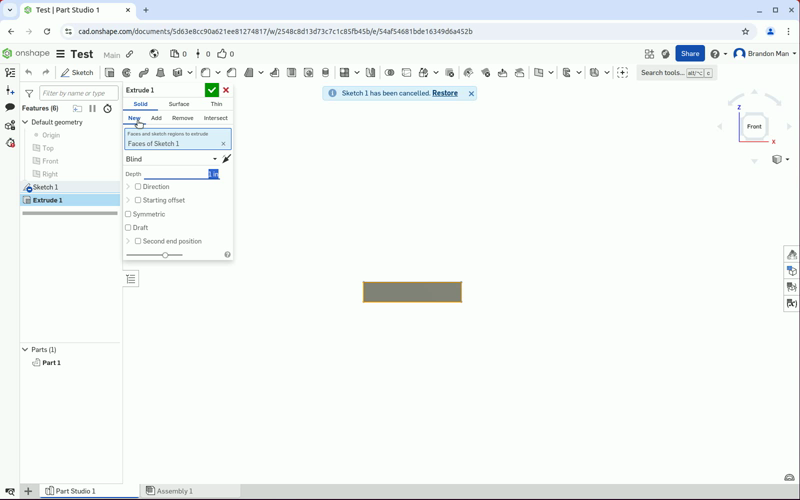
text(4.092)
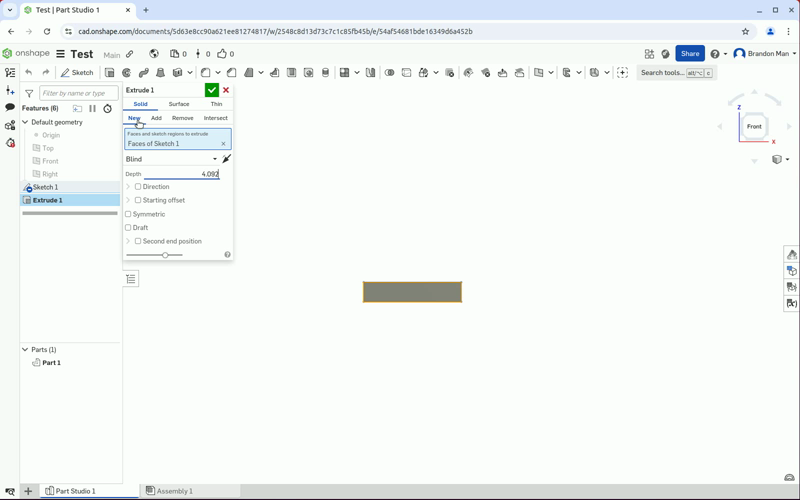
key(enter)
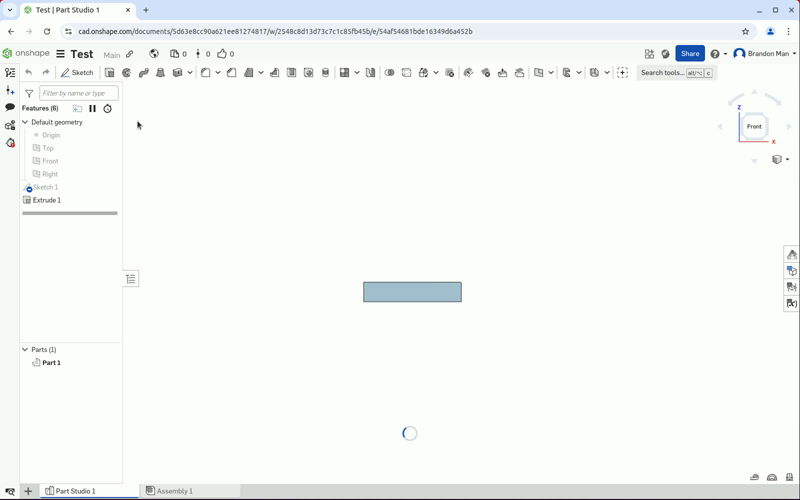
key(shift+h)
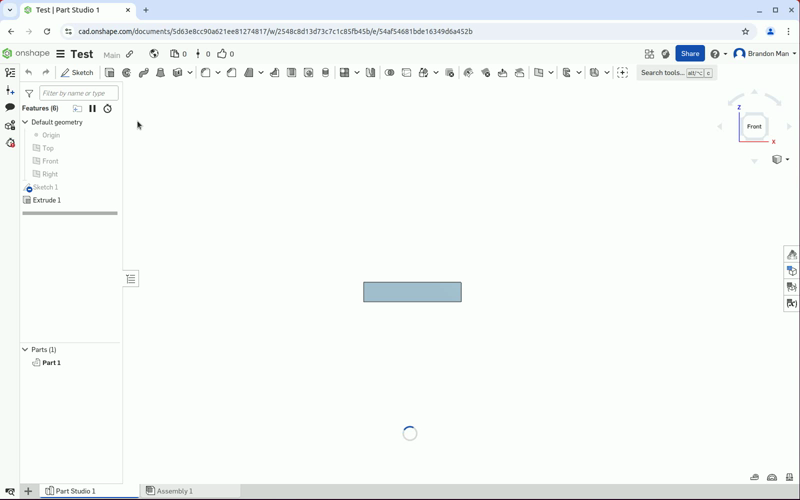
key(shift+h)
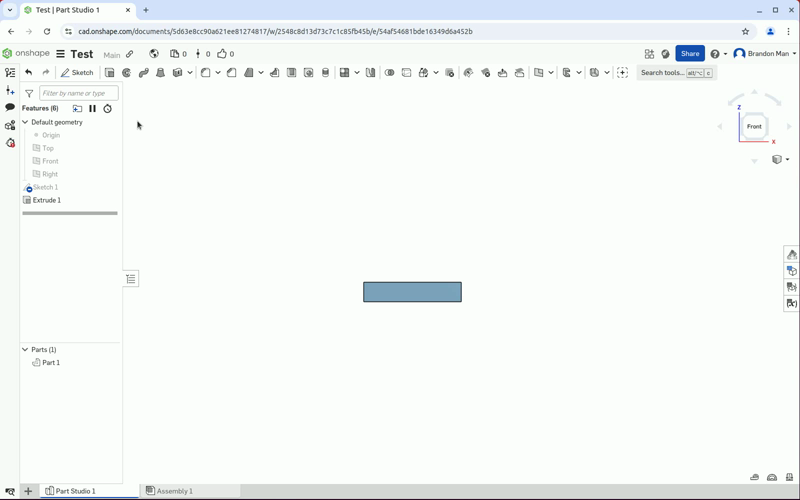
mouse_move(73, 189)
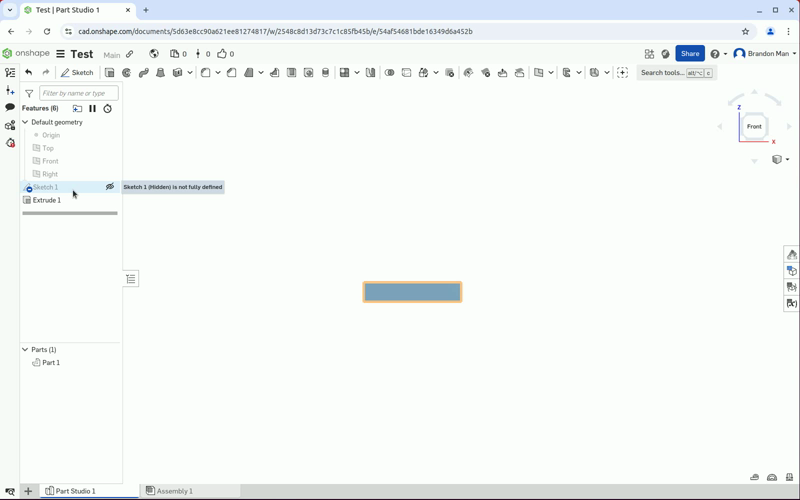
click(73, 189)
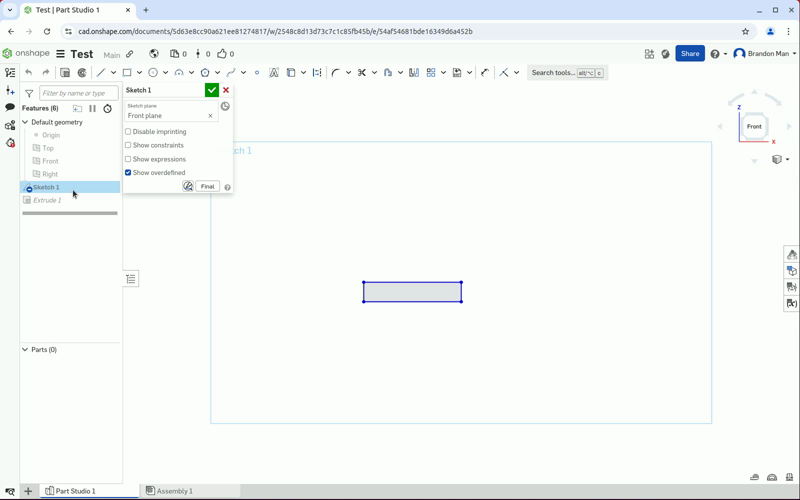
mouse_move(229, 92)
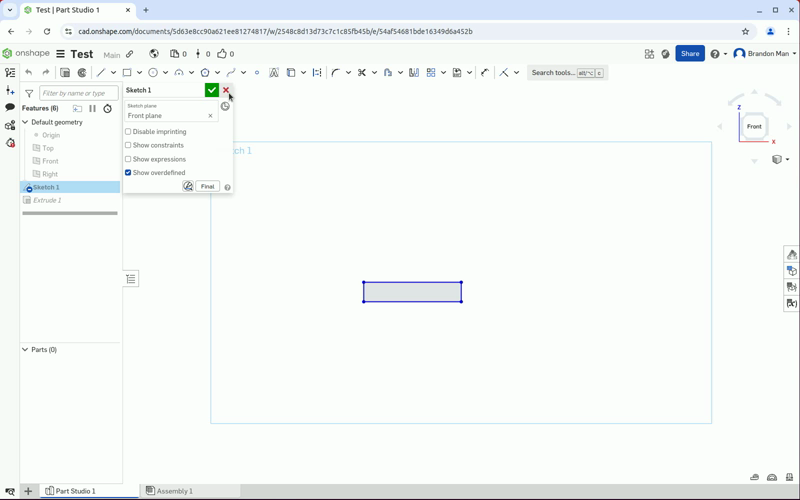
click(229, 92)
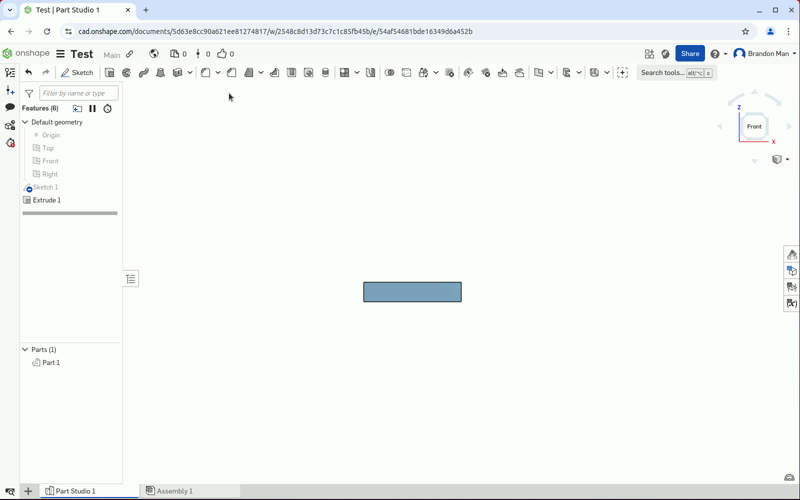
mouse_move(73, 352)
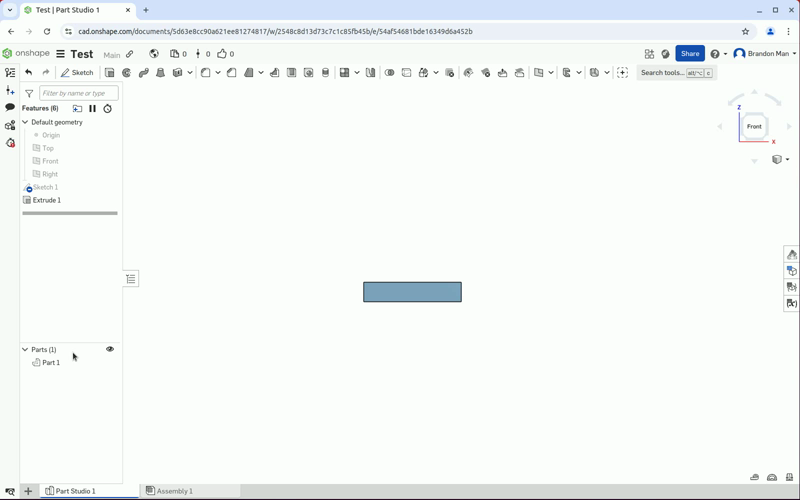
key(y)
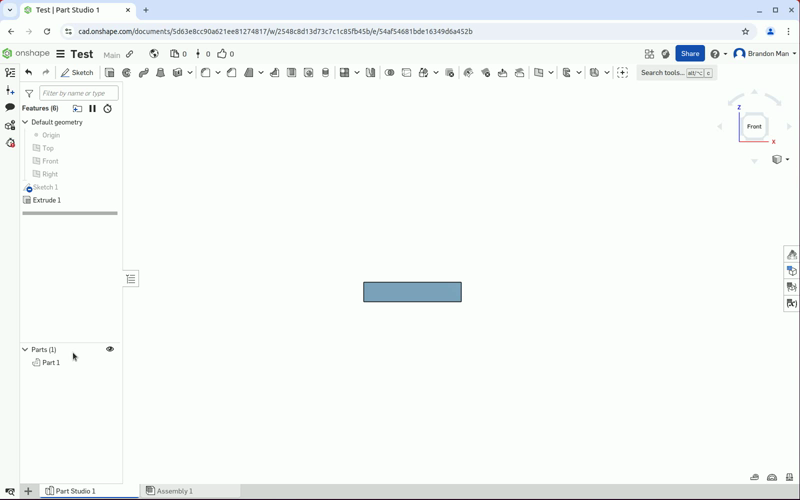
key(shift+p)
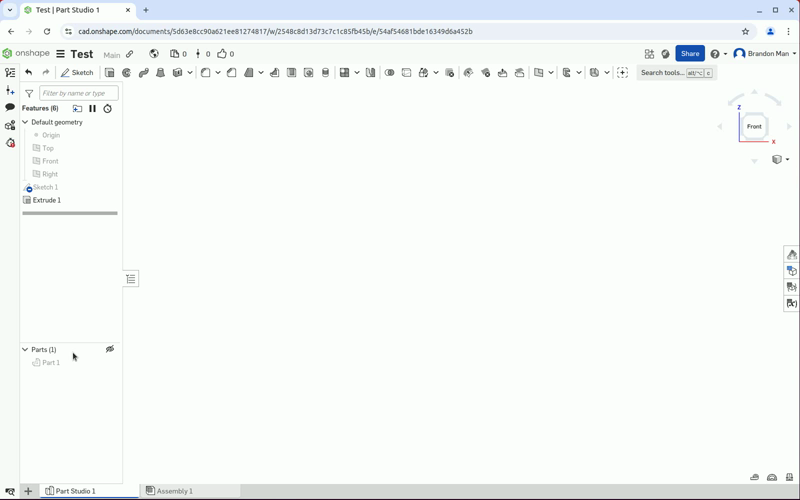
key(space)
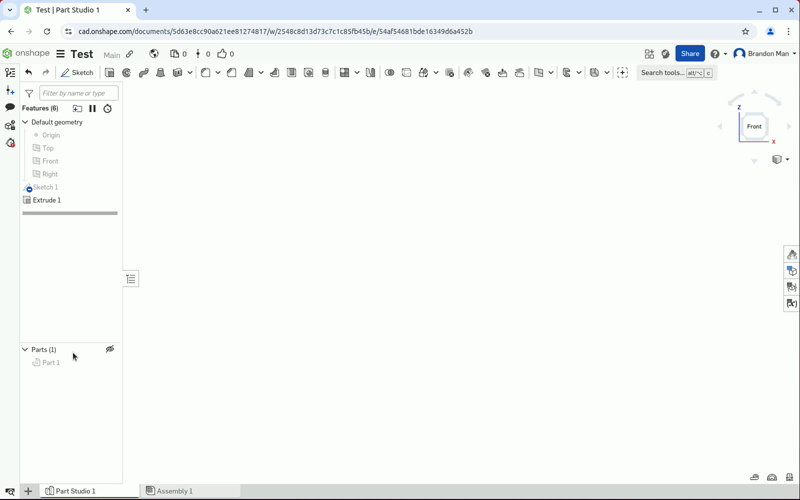
key_down(shift)
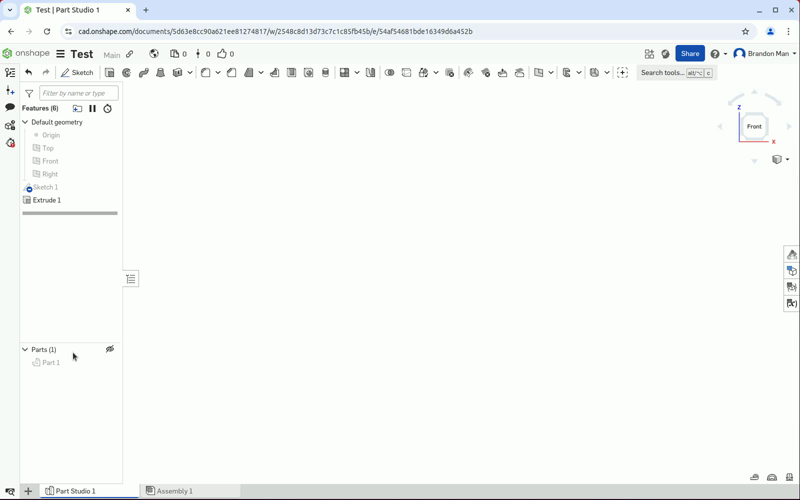
key(left)
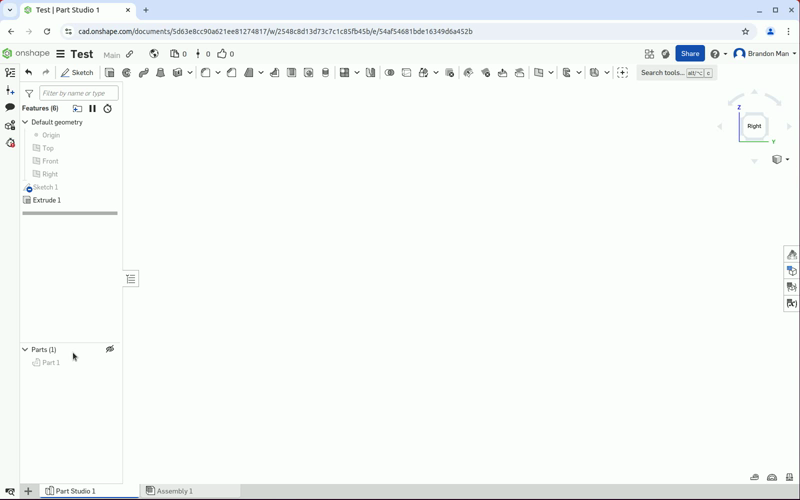
key_up(shift)
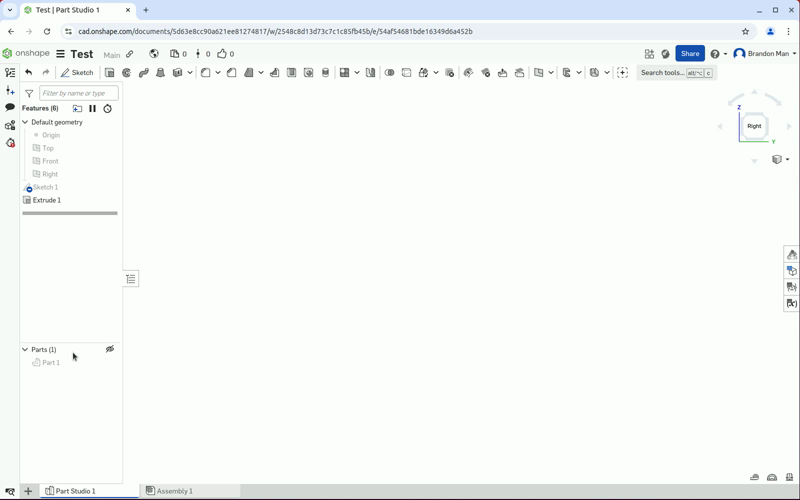
mouse_move(73, 352)
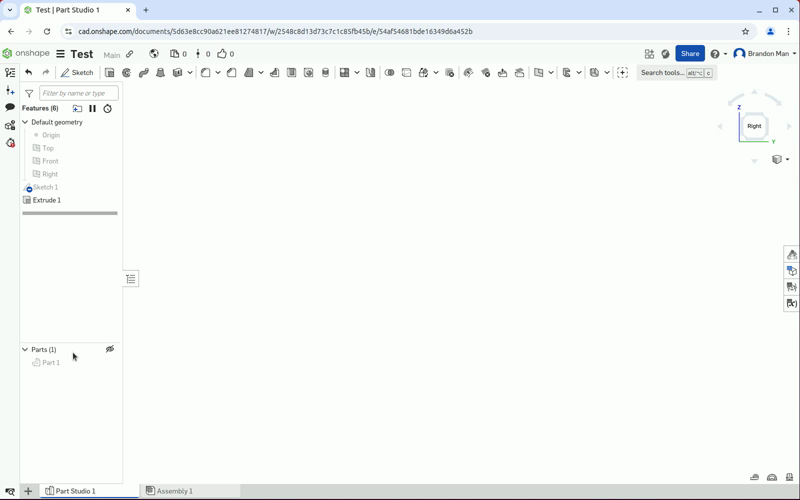
key(shift+y)
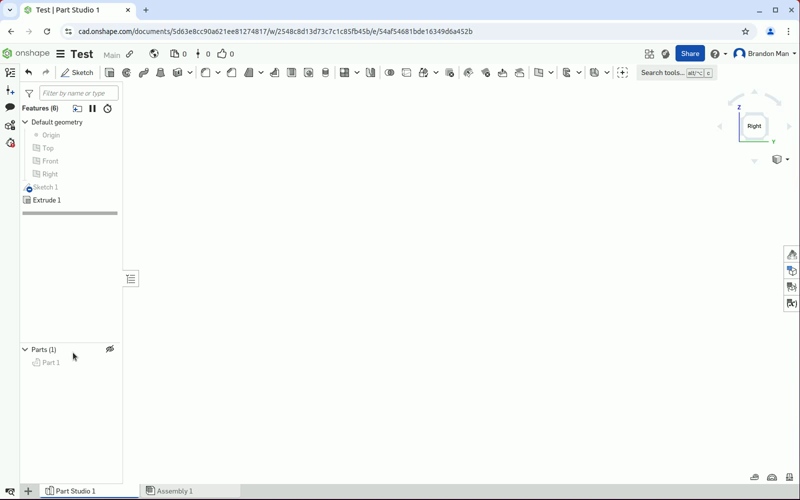
key(shift+s)
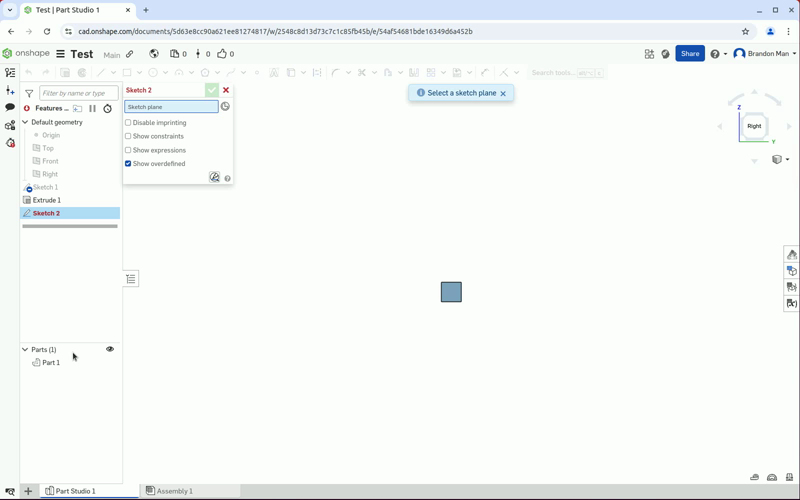
mouse_move(73, 176)
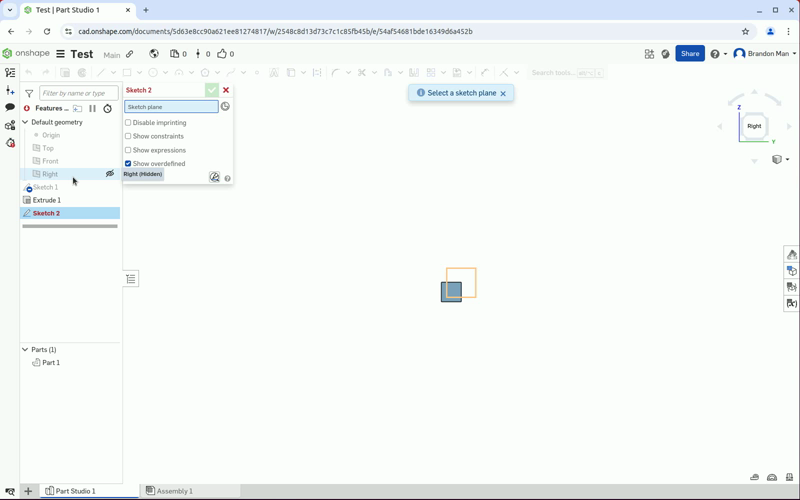
click(73, 176)
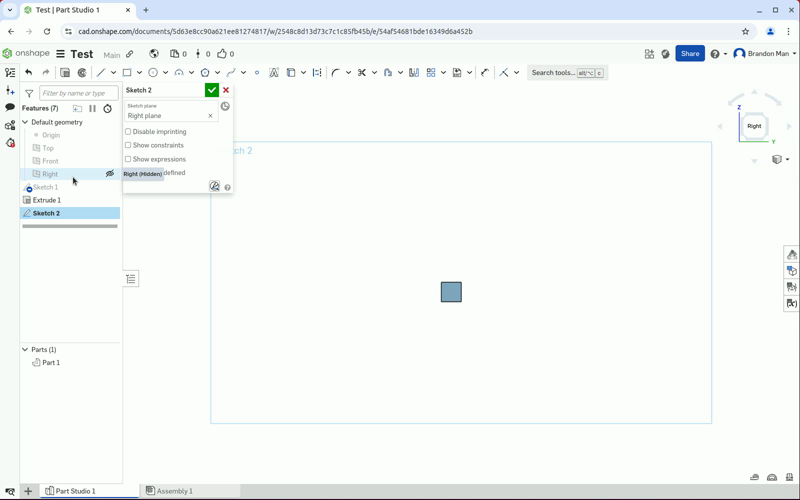
mouse_move(73, 352)
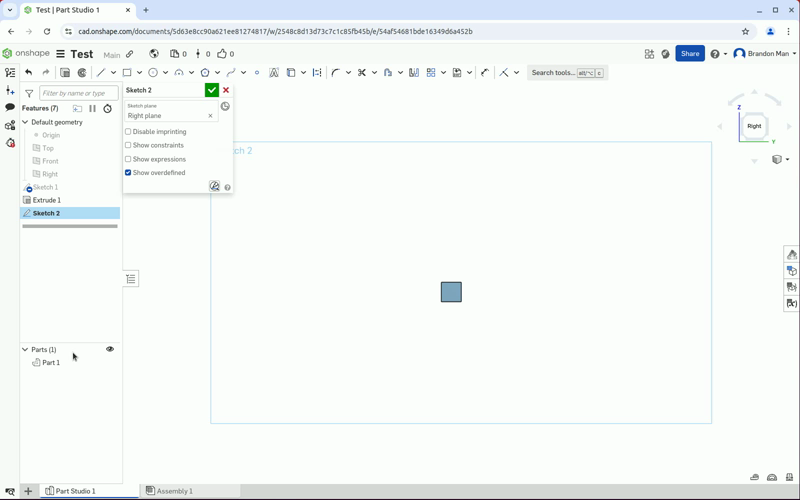
key(y)
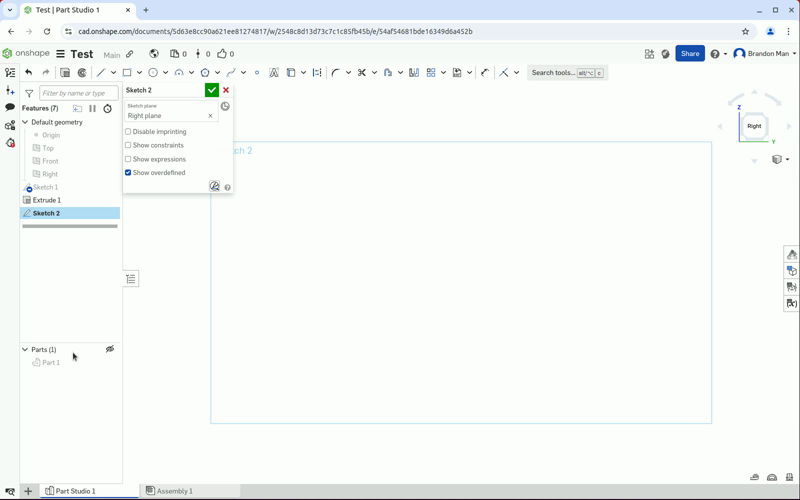
key(c)
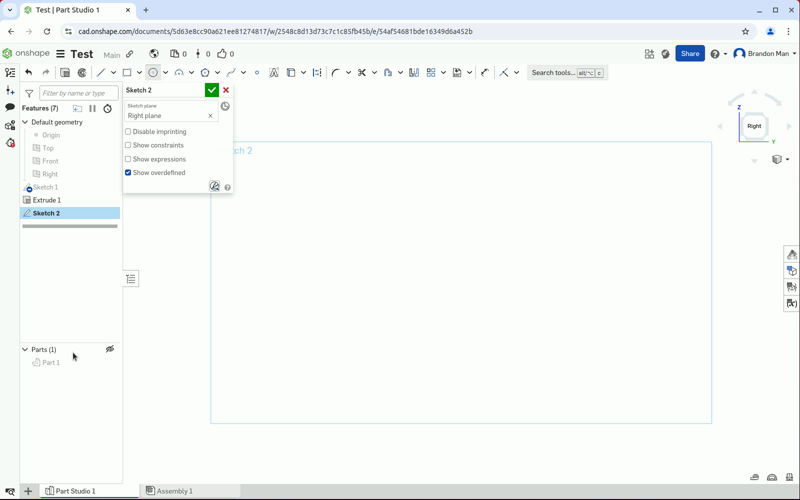
key_down(shift)
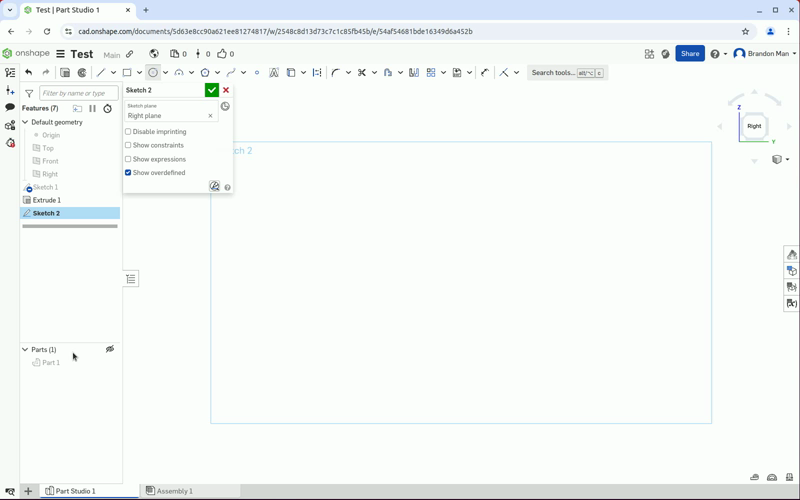
mouse_move(557, 320)
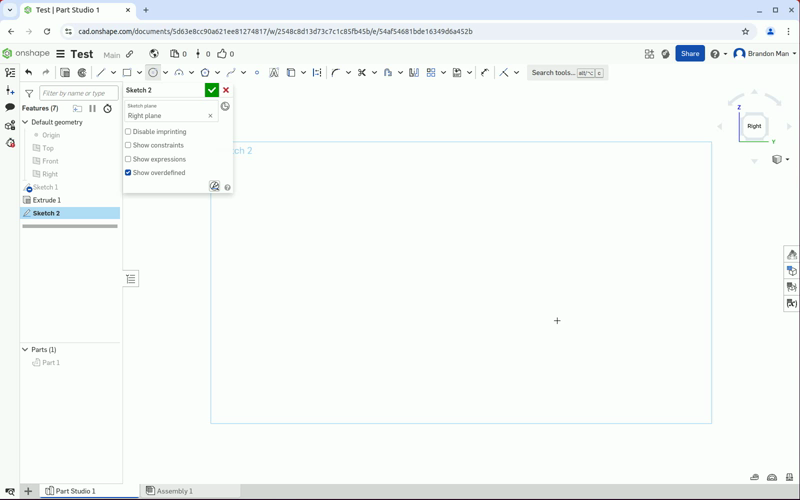
click(557, 320)
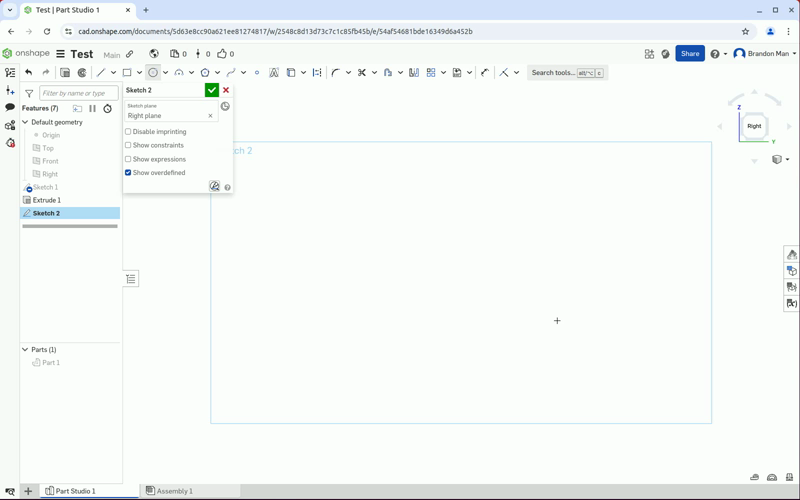
key_up(shift)
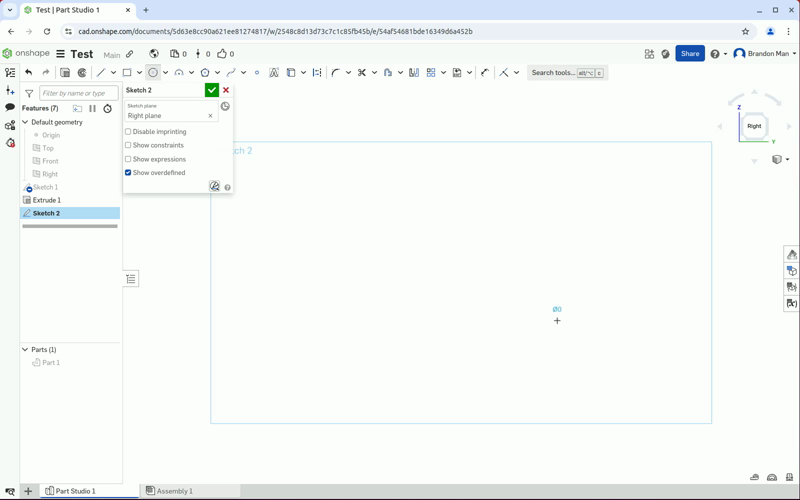
mouse_move(574, 320)
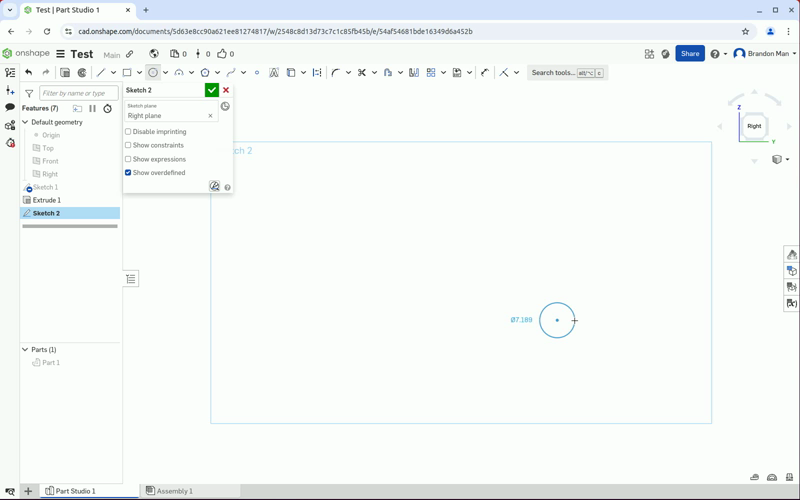
click(574, 320)
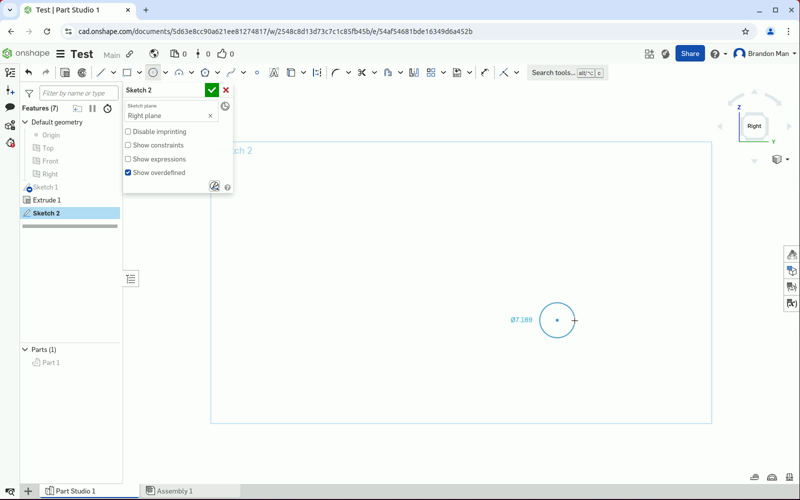
key(esc)
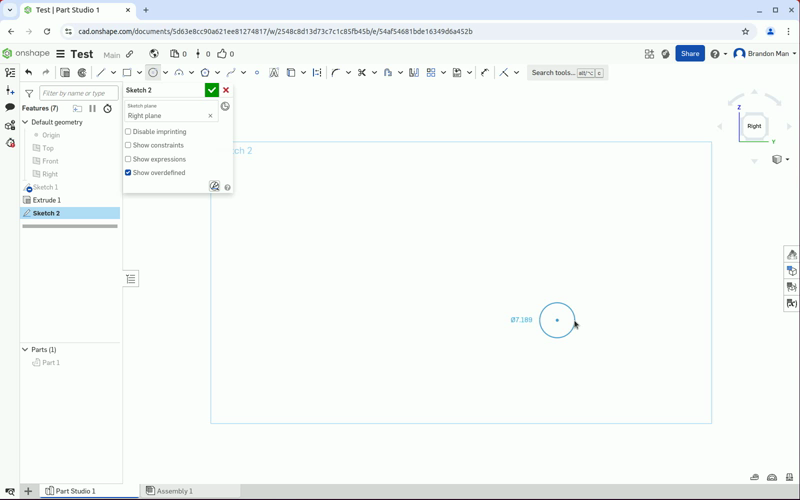
mouse_move(566, 307)
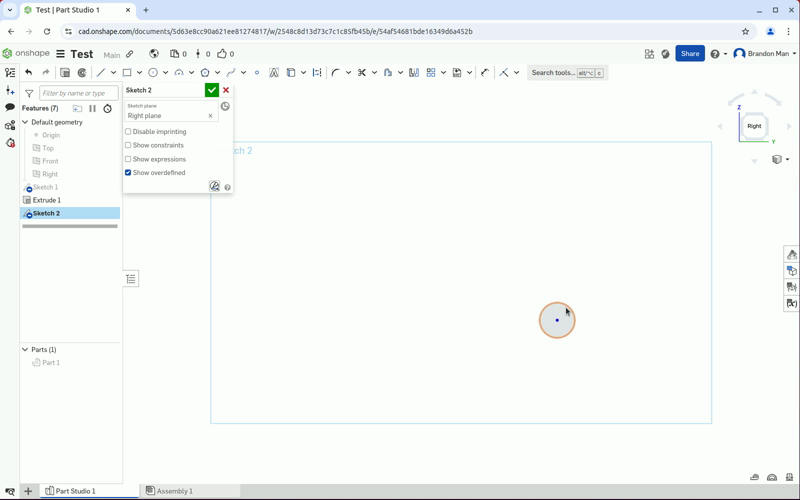
scroll(6)
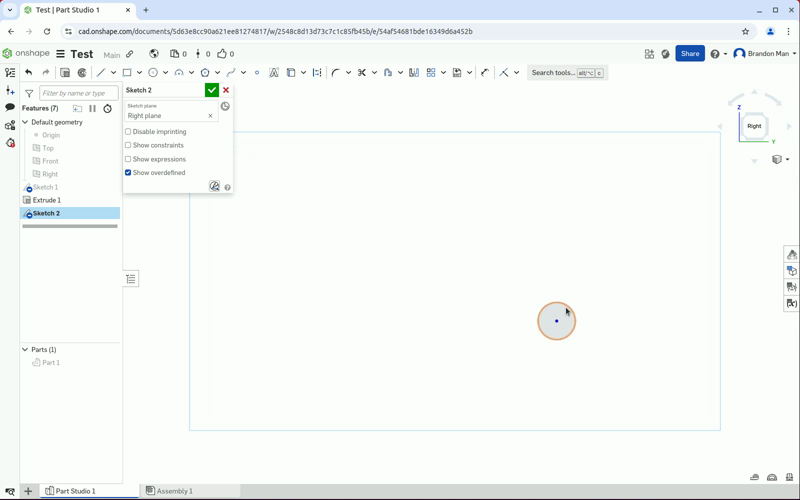
scroll(6)
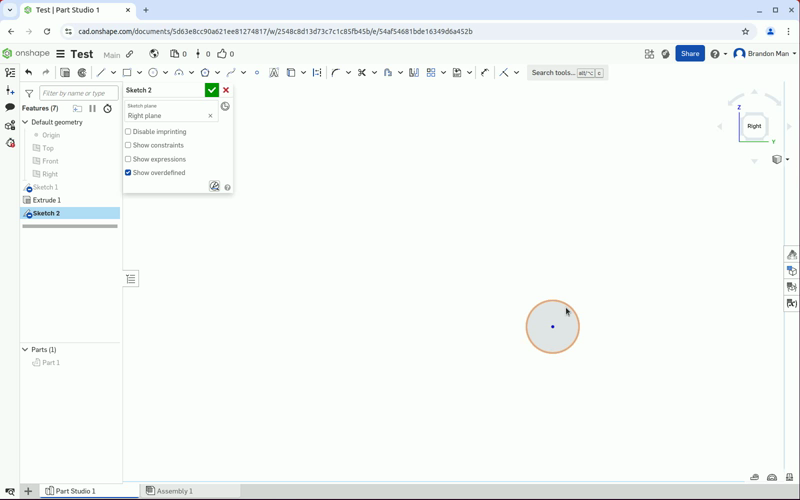
scroll(6)
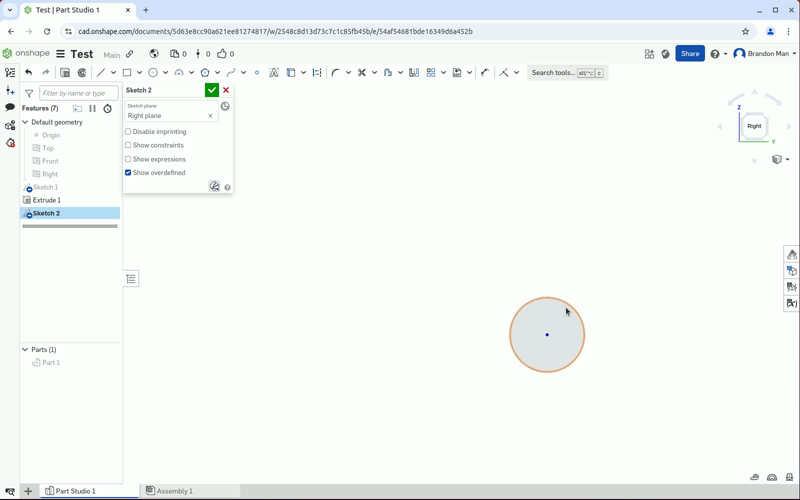
scroll(6)
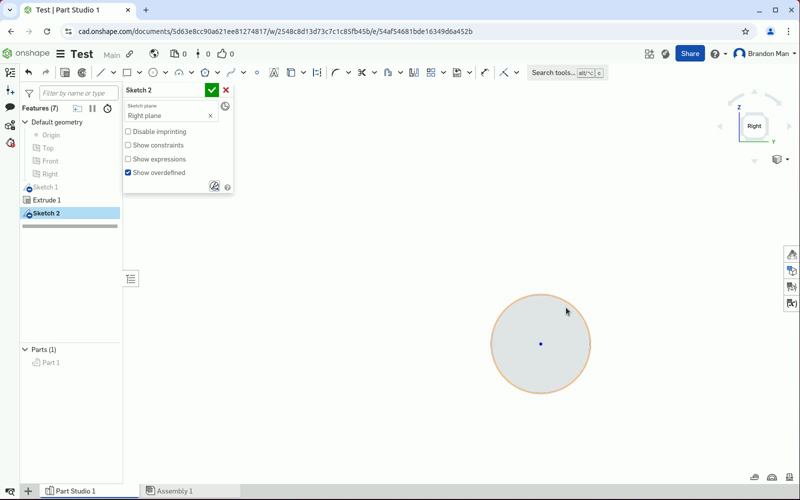
scroll(6)
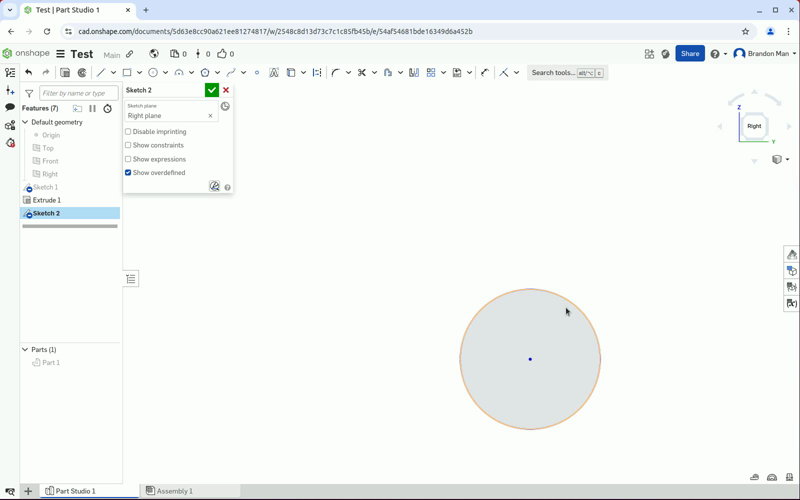
scroll(6)
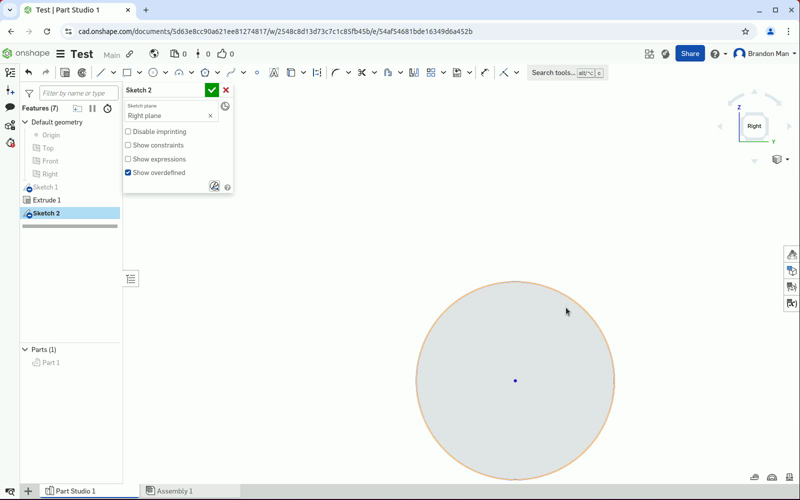
scroll(6)
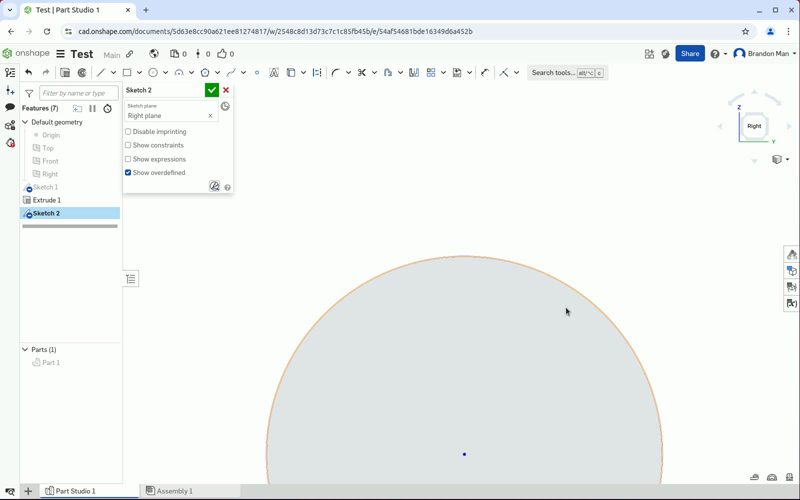
click(566, 307)
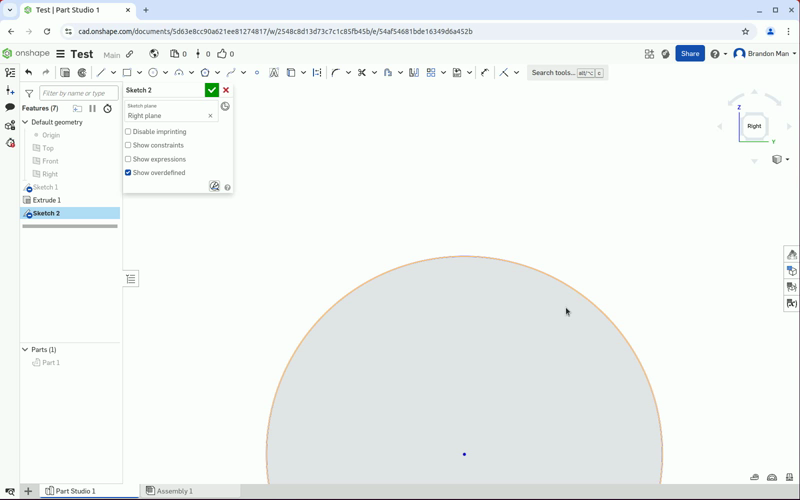
scroll(-6)
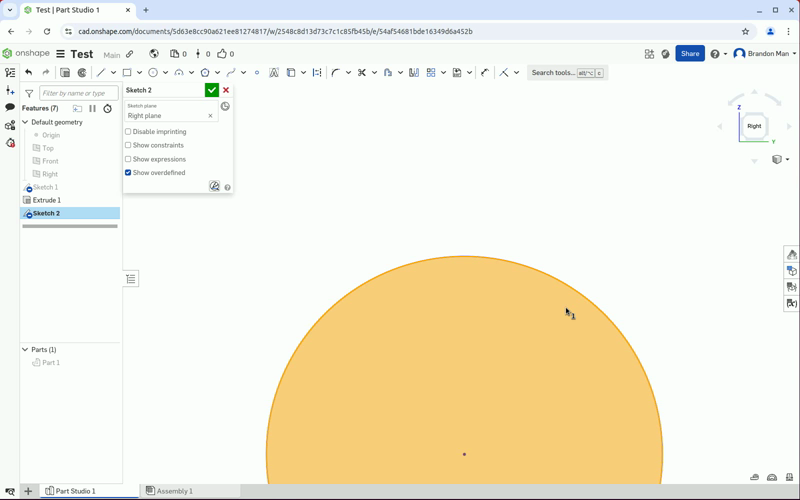
scroll(-6)
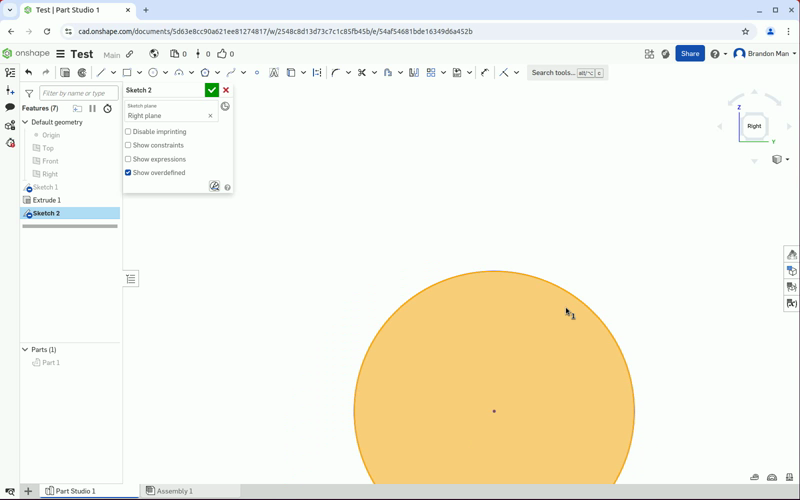
scroll(-6)
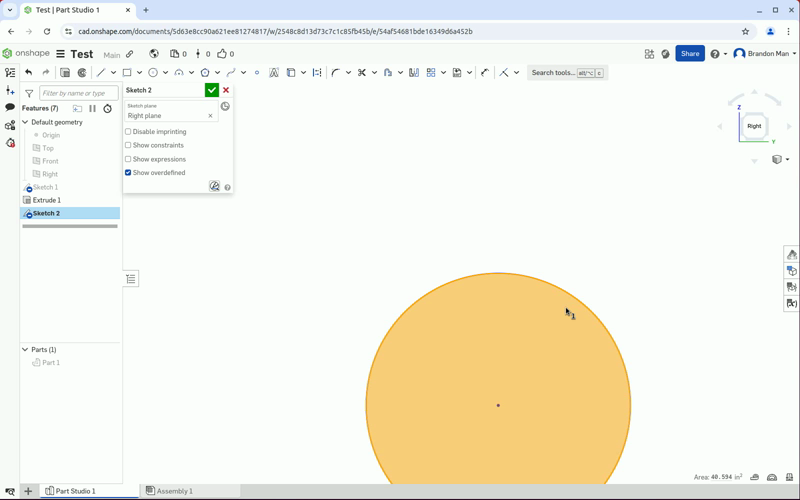
scroll(-6)
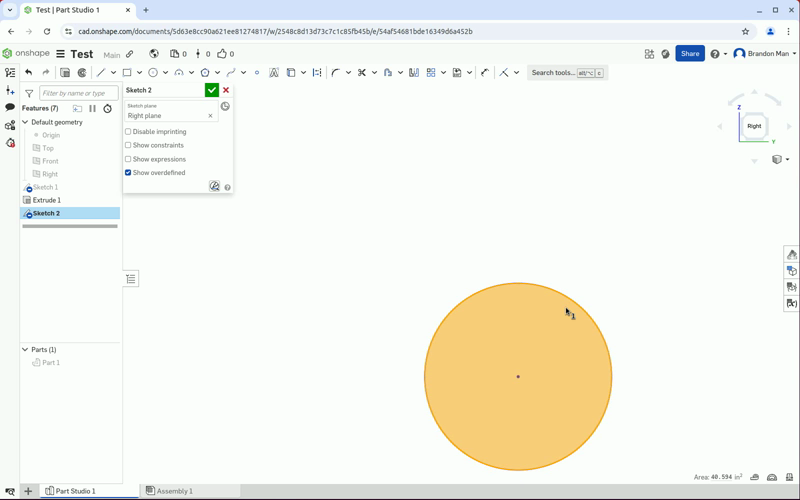
scroll(-6)
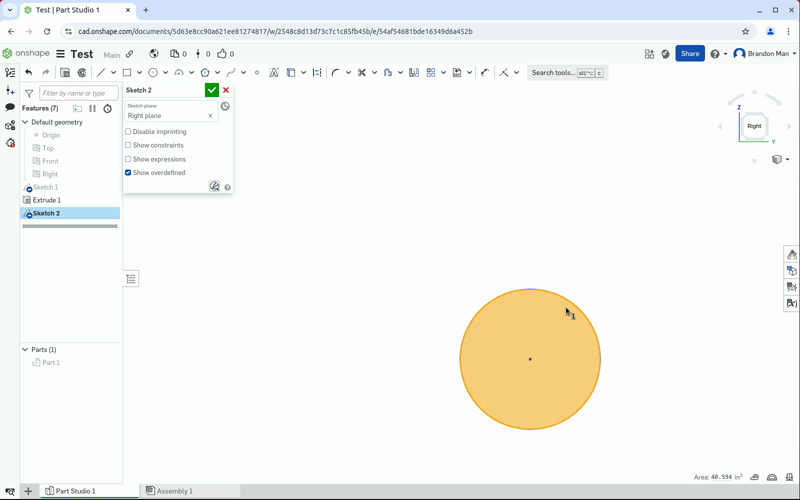
scroll(-6)
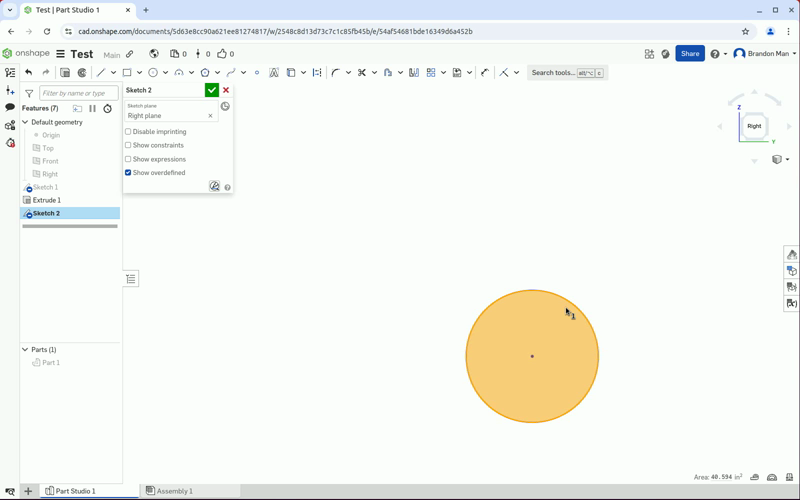
scroll(-6)
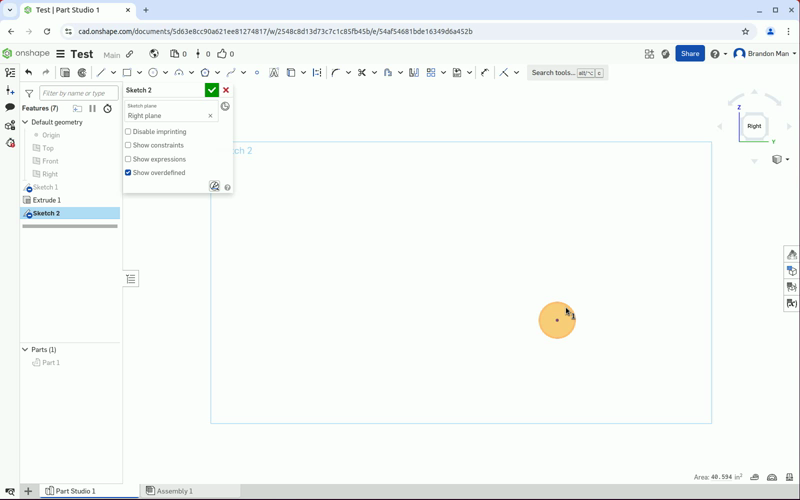
mouse_move(73, 352)
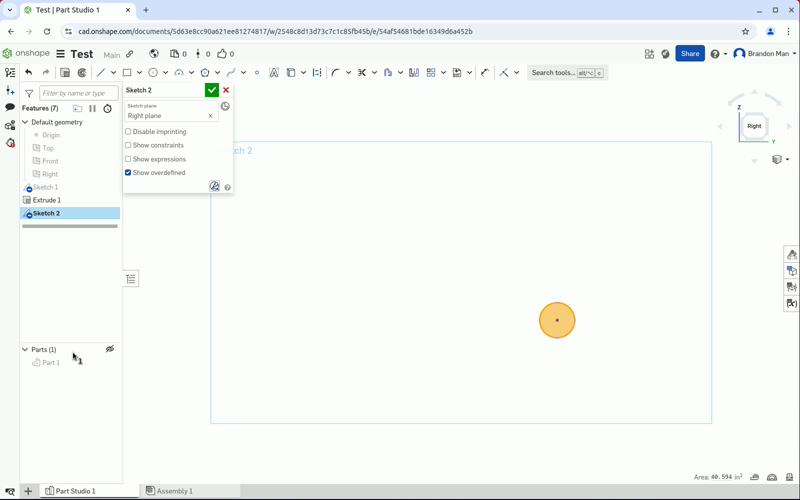
key(shift+y)
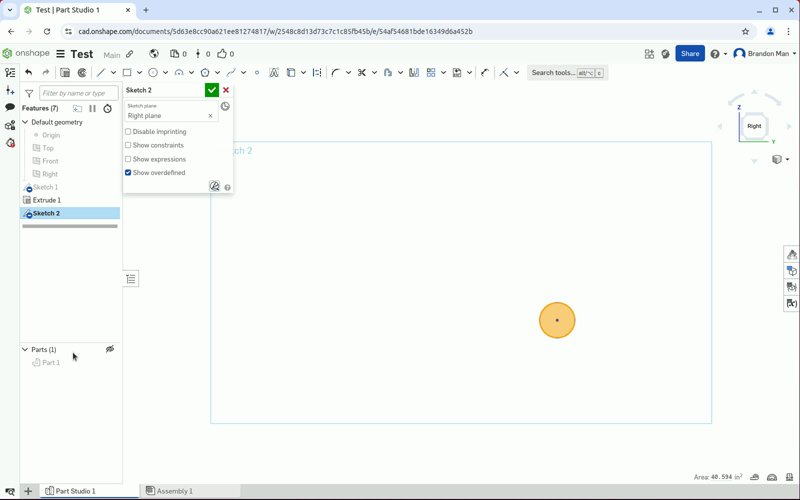
key(shift+e)
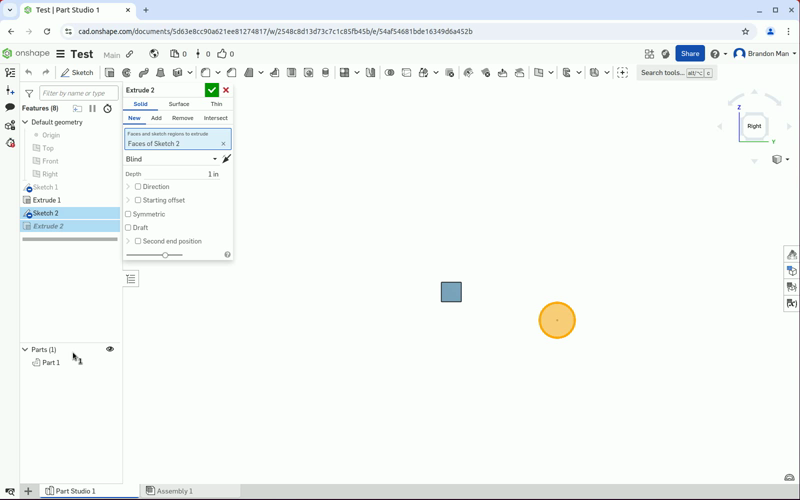
mouse_move(143, 106)
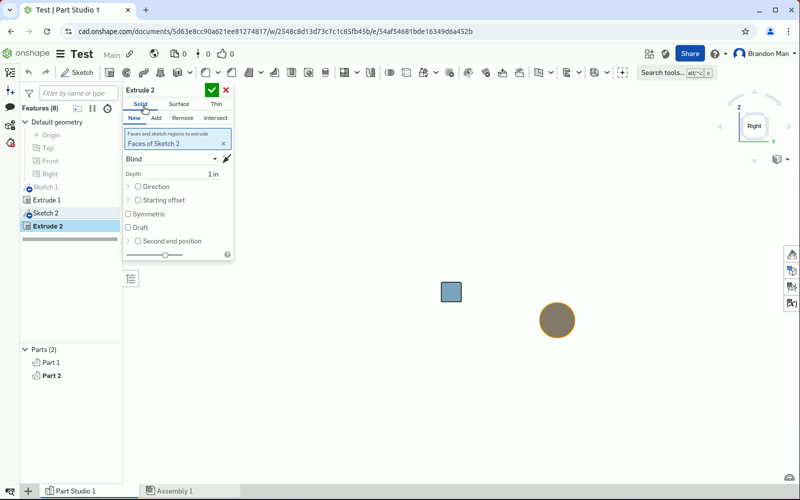
click(143, 106)
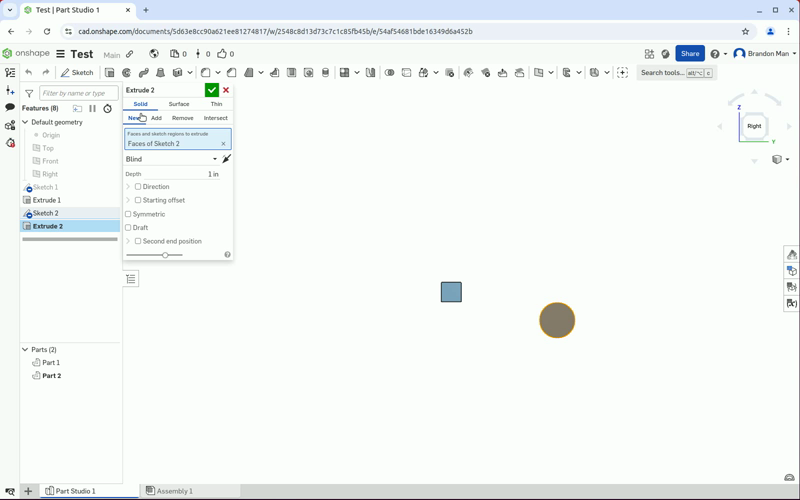
mouse_move(137, 120)
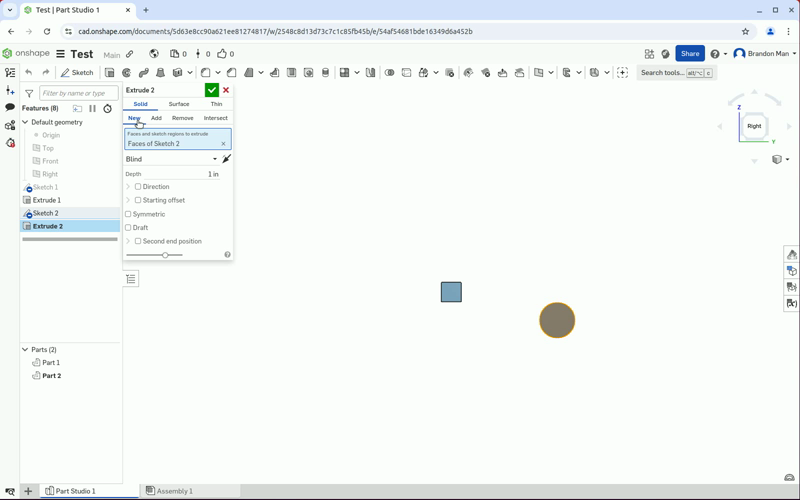
click(137, 120)
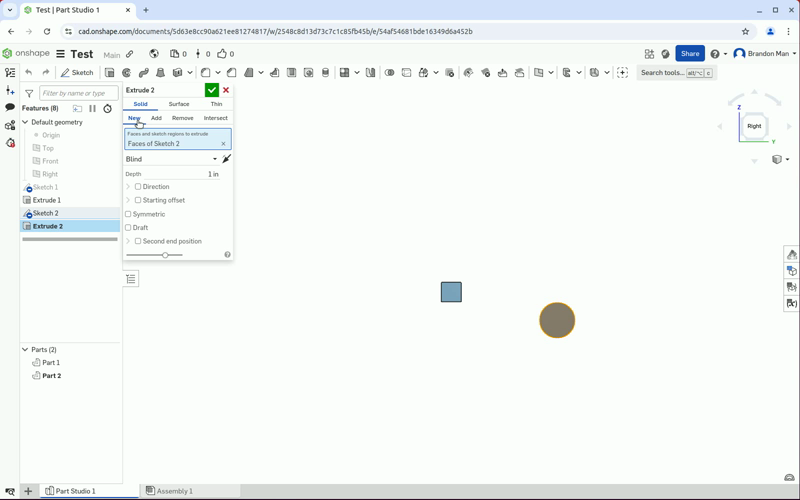
key(tab, 4)
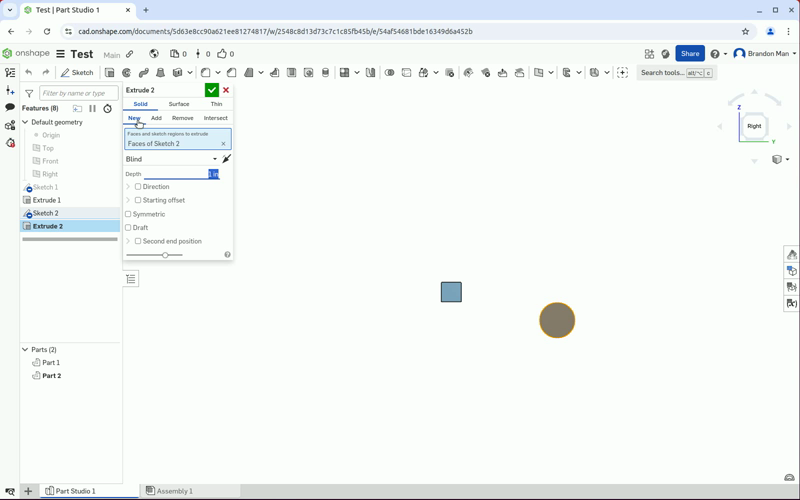
text(12.036)
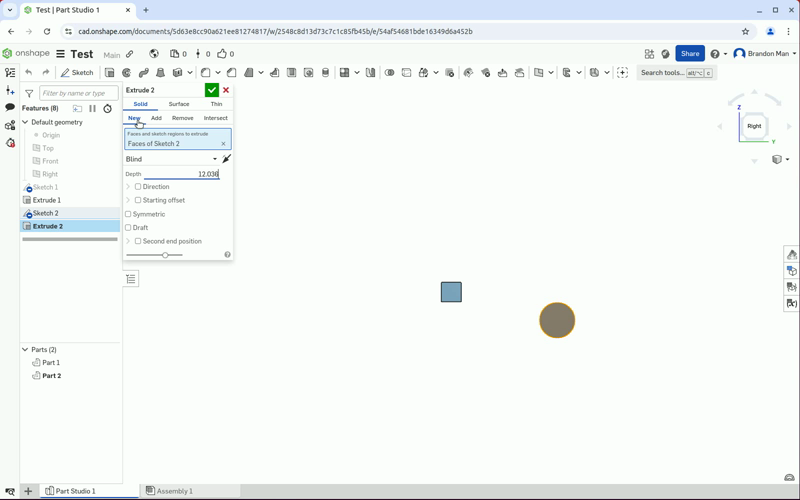
key(enter)
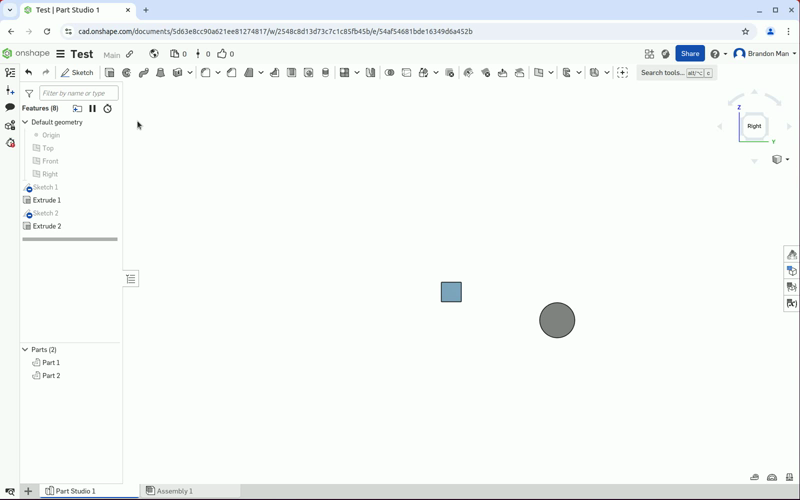
key(shift+h)
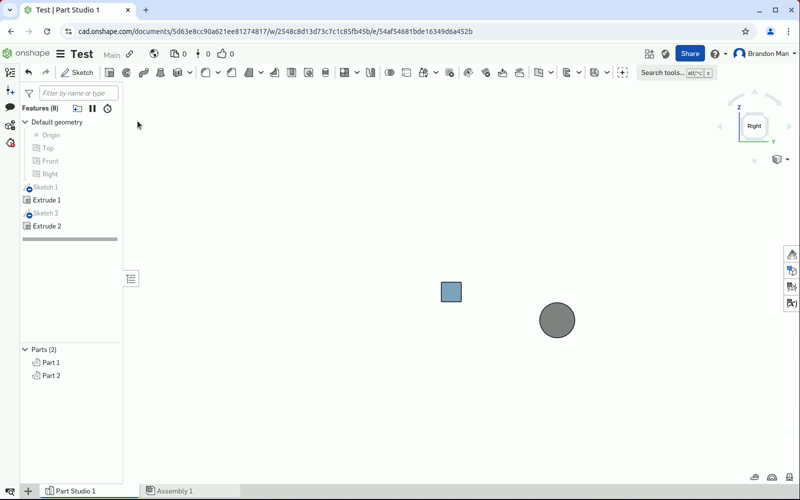
key(shift+h)
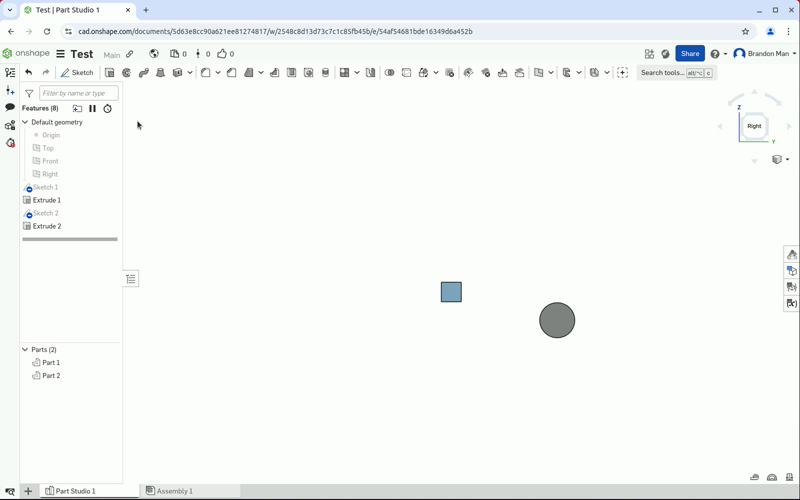
key(shift+7)
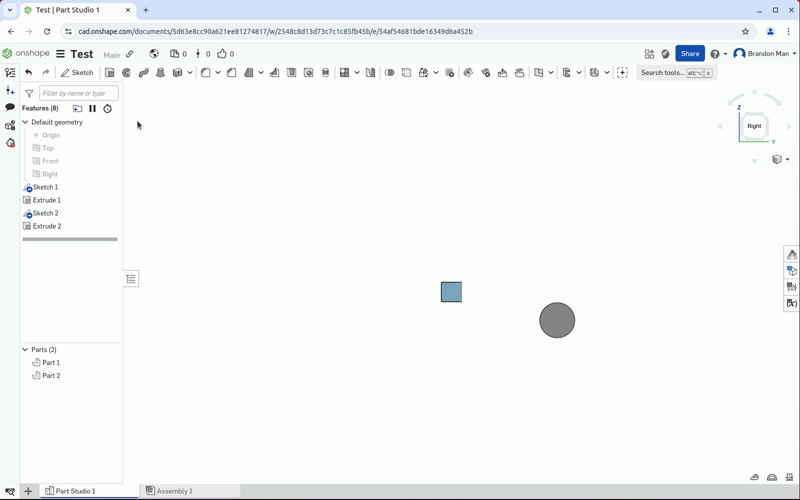
key(right, 2)
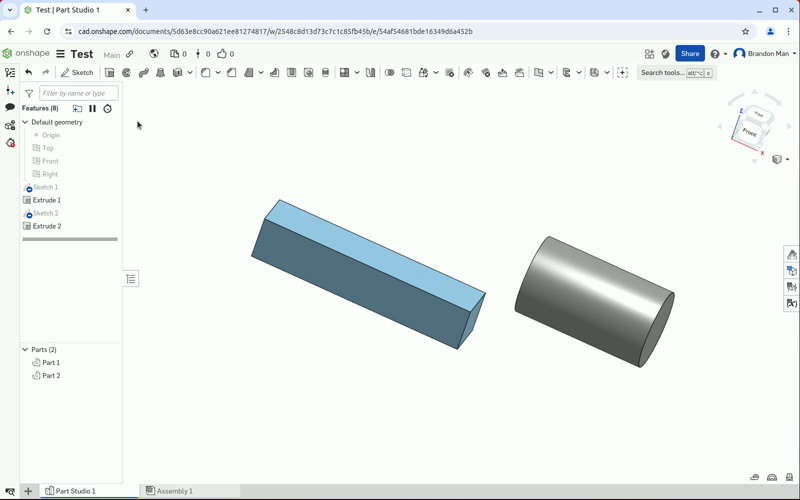
key(down, 2)
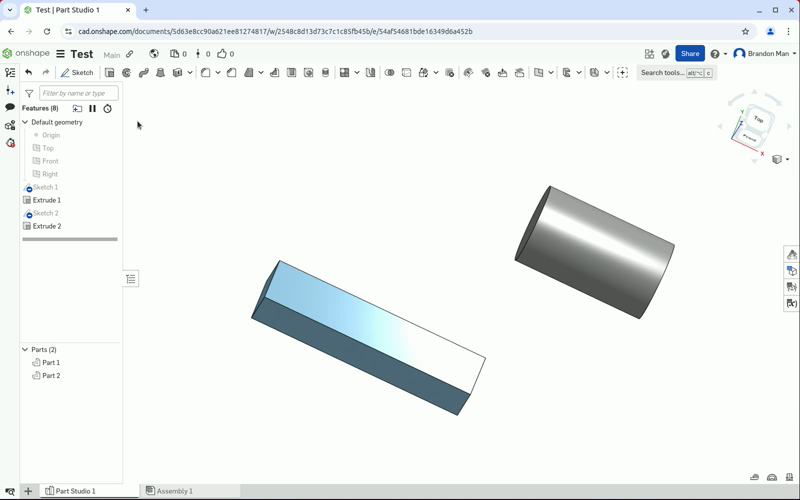
key(up, 2)
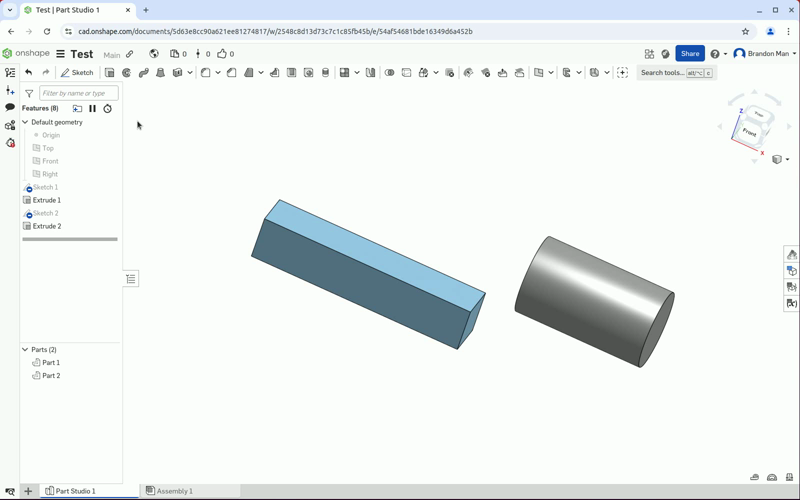
key(left, 2)
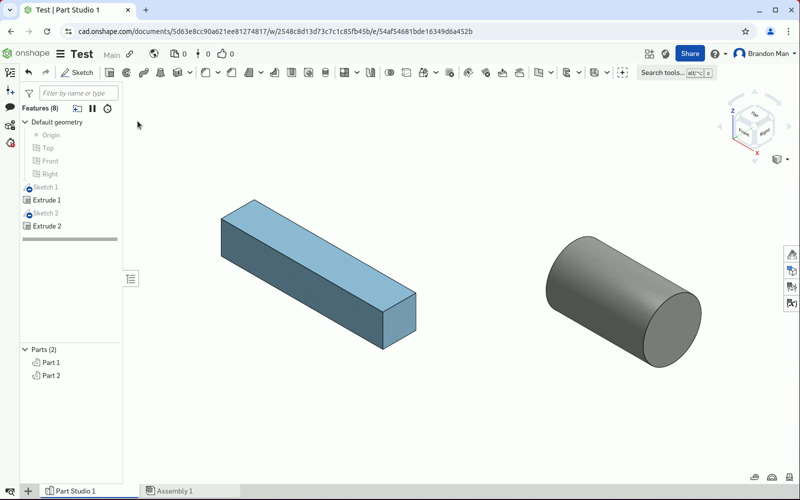
mouse_move(73, 189)
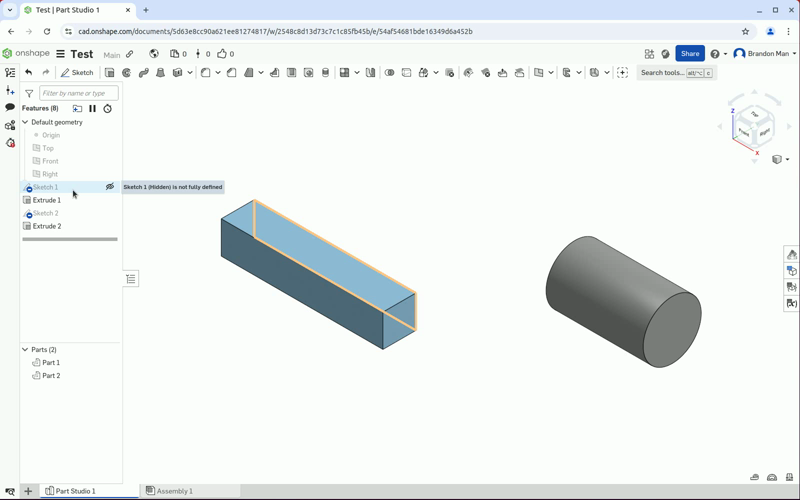
click(73, 189)